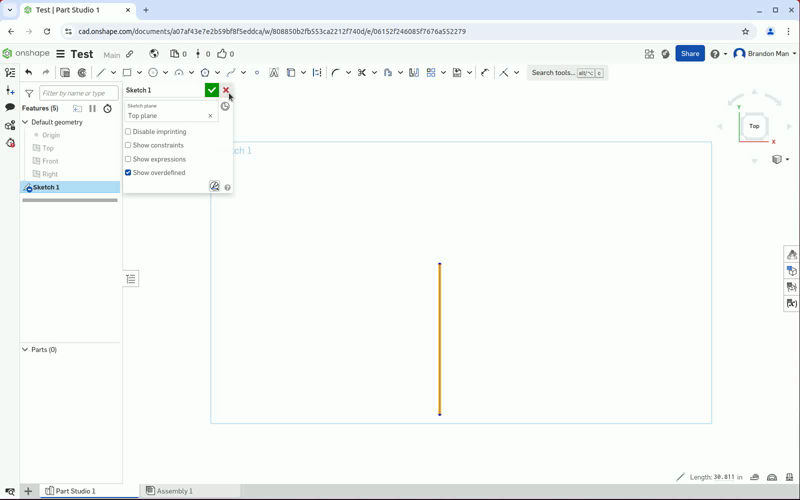
key(shift+h)
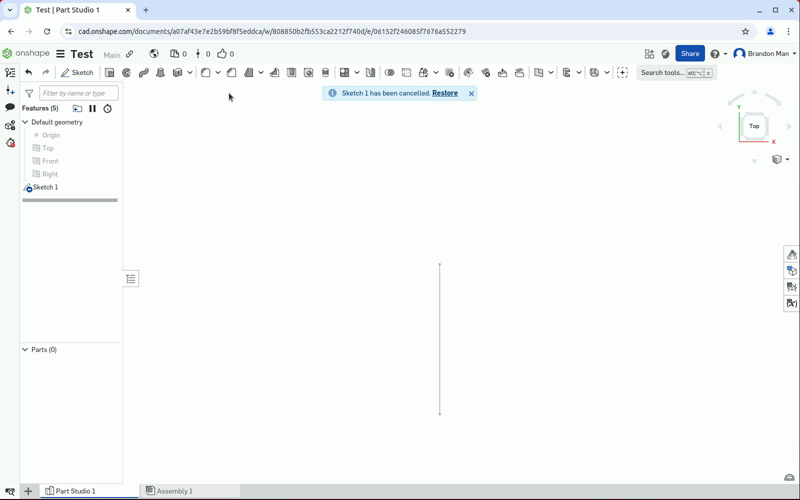
mouse_move(73, 352)
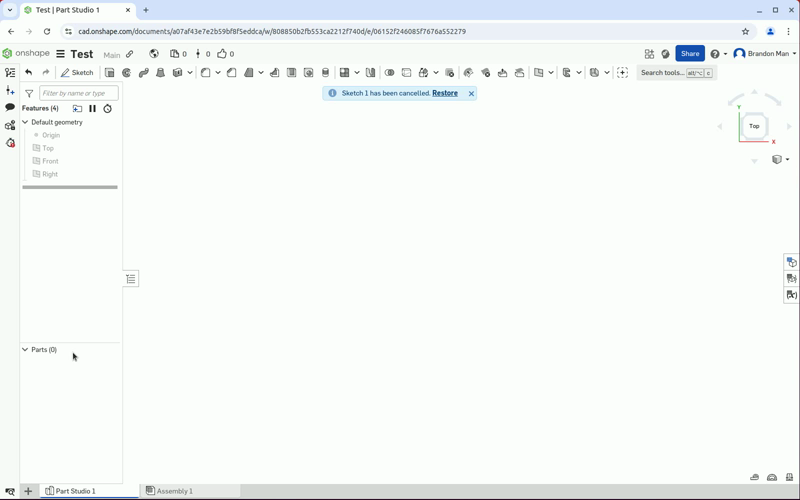
key(y)
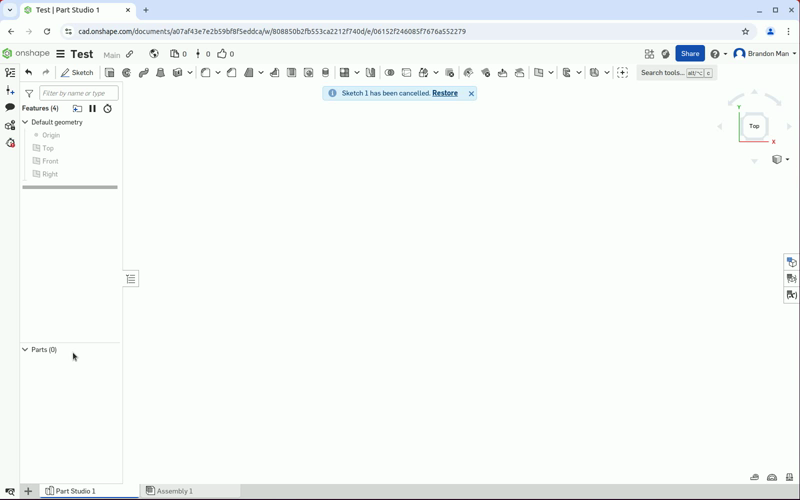
key(shift+p)
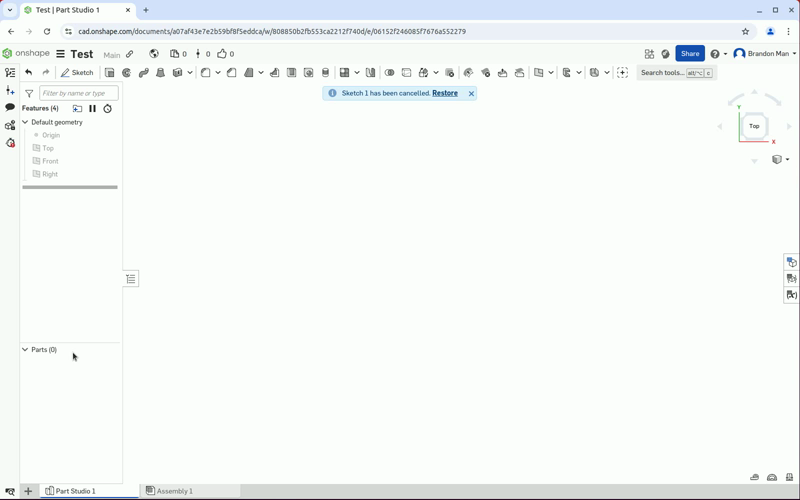
key(space)
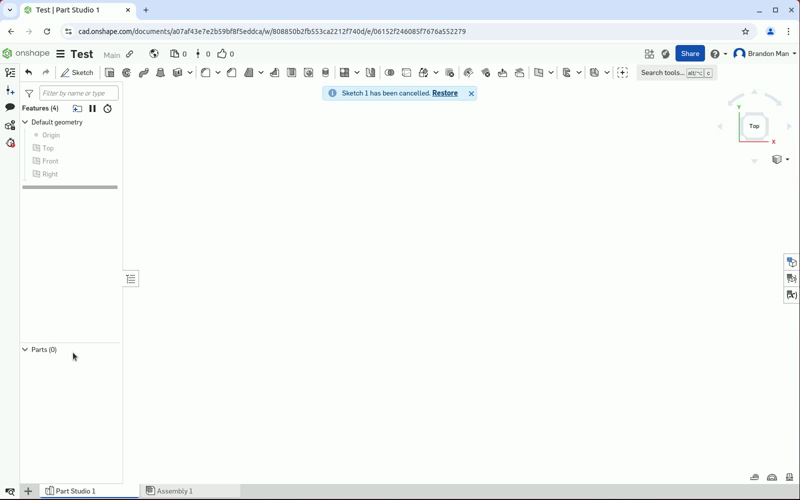
key_down(shift)
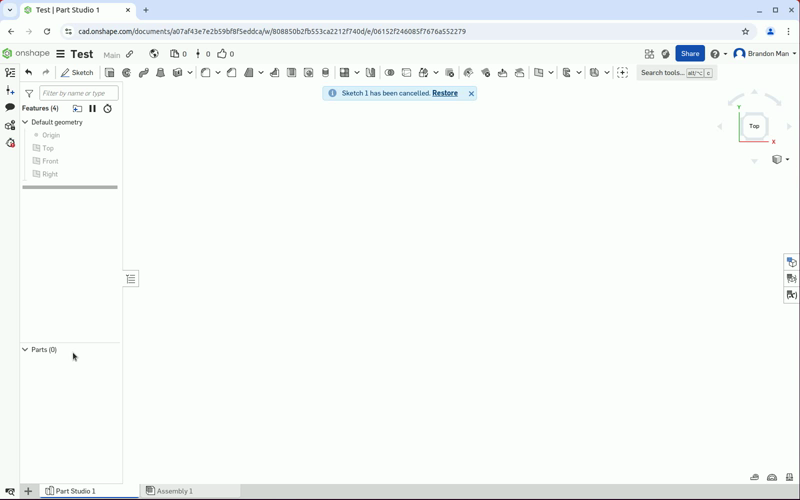
key(up)
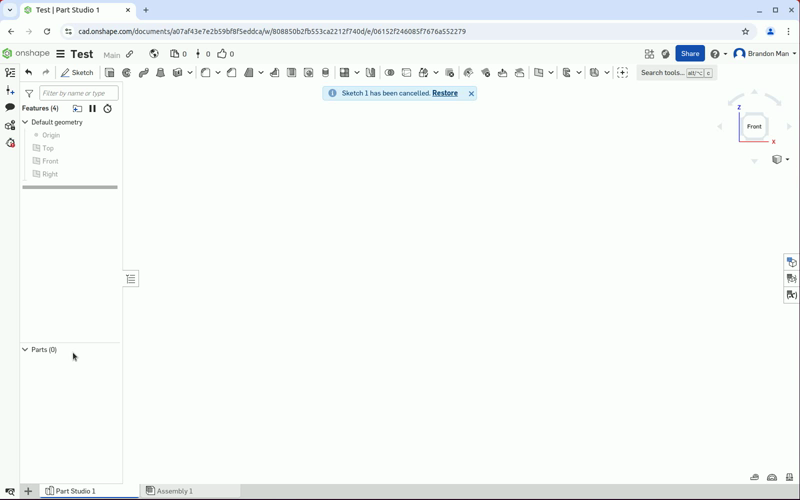
key_up(shift)
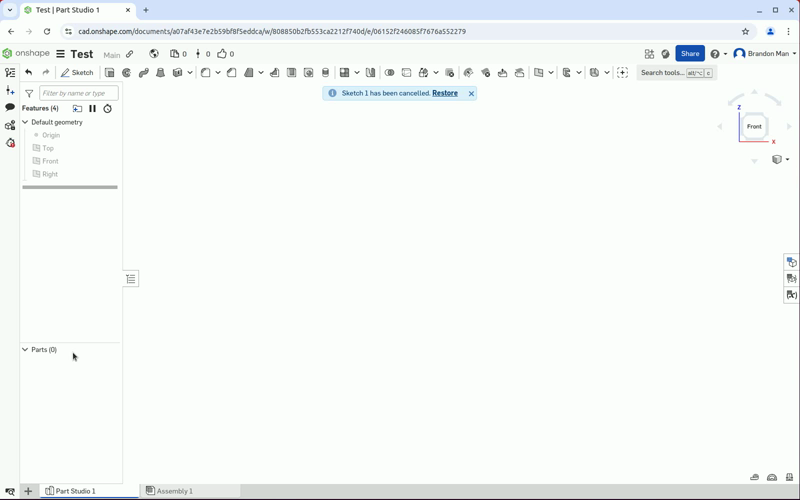
mouse_move(73, 352)
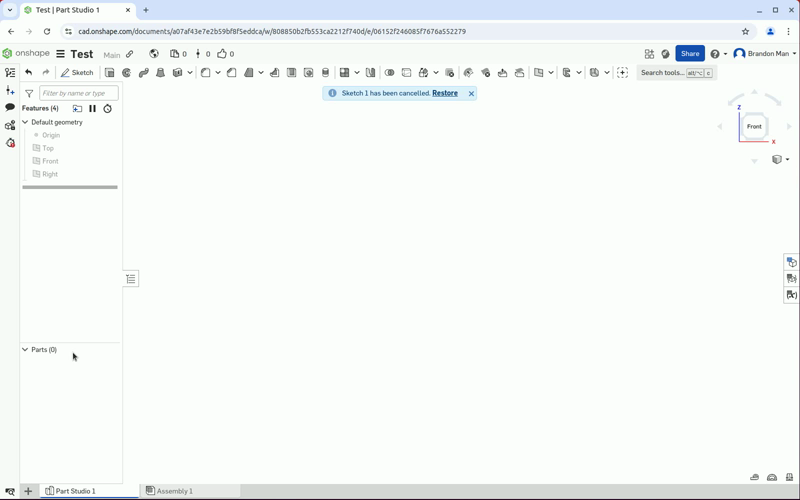
key(shift+y)
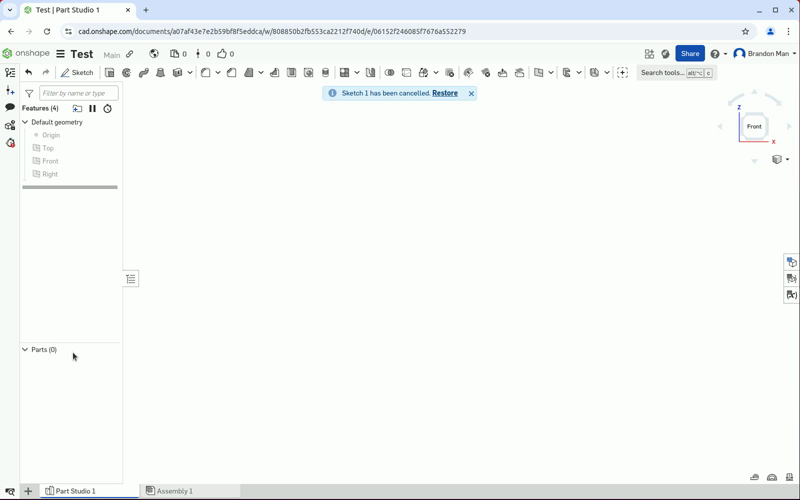
key(shift+s)
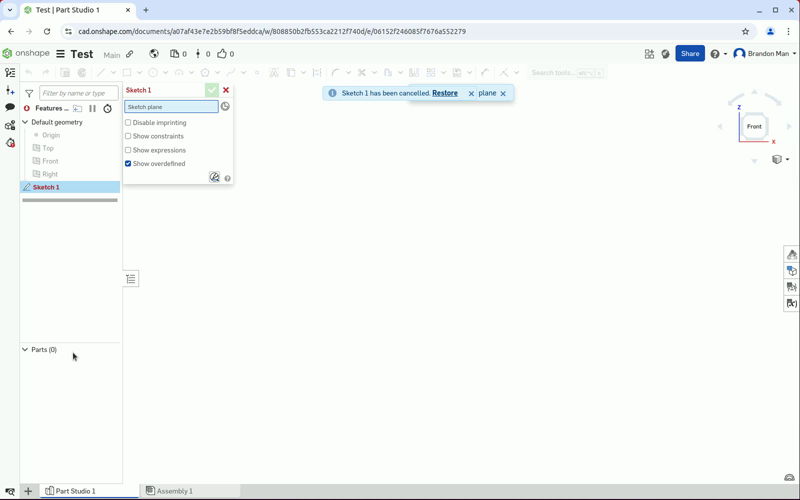
mouse_move(73, 163)
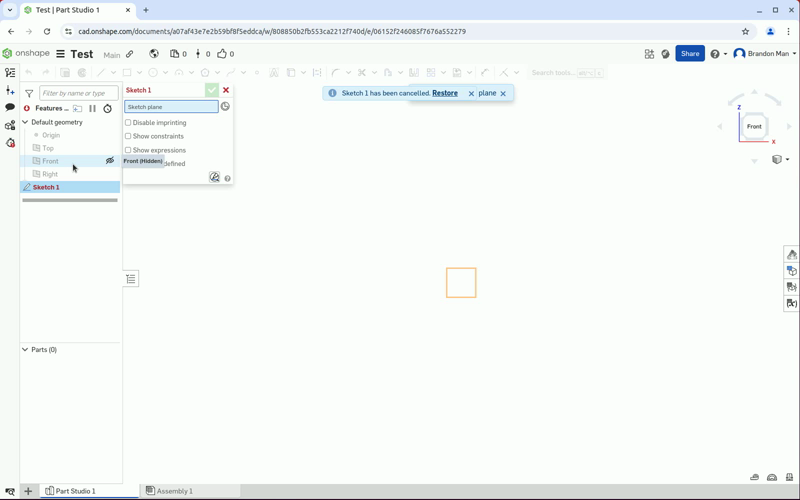
click(73, 163)
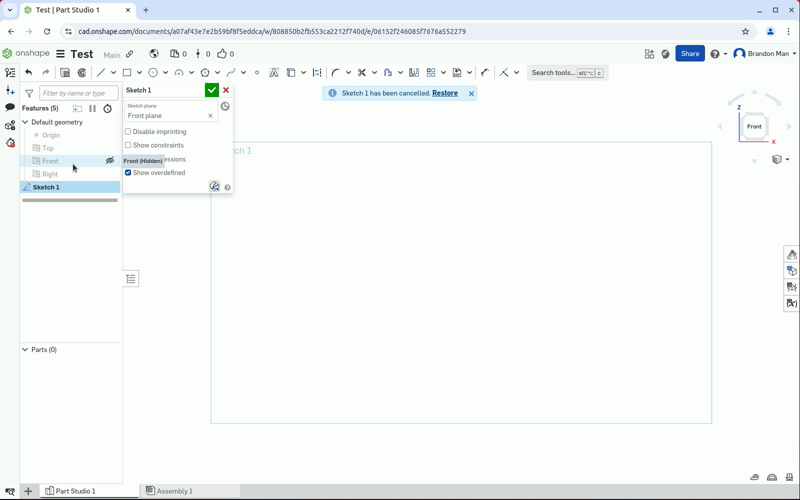
mouse_move(73, 352)
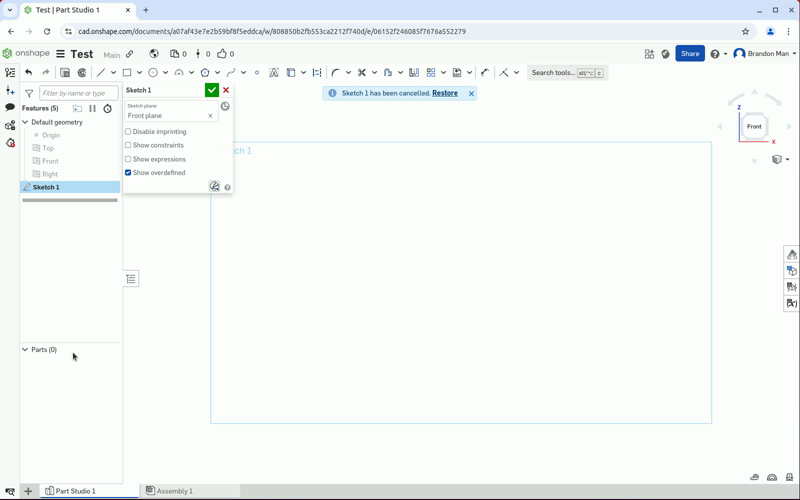
key(y)
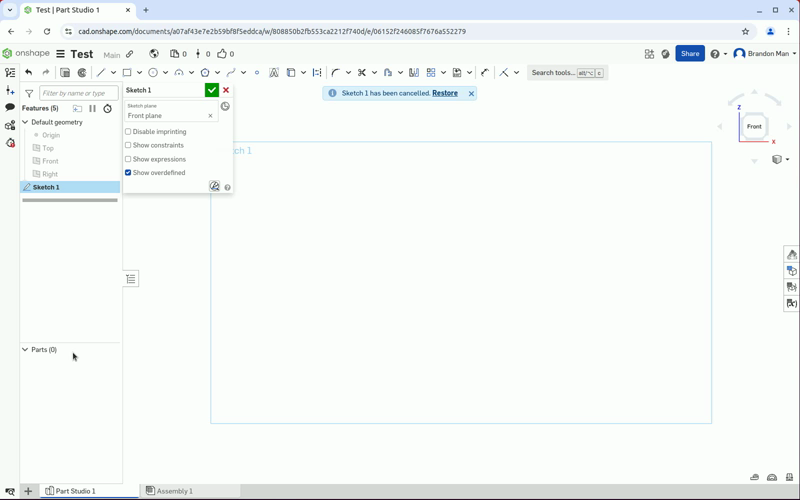
key(l)
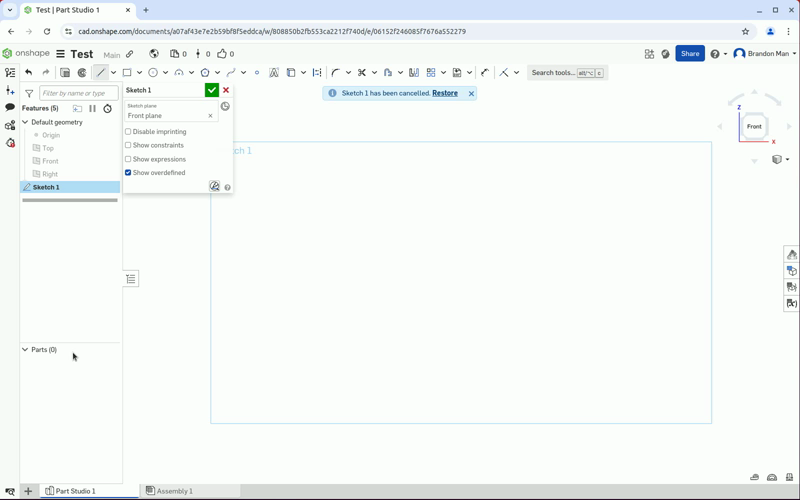
key_down(shift)
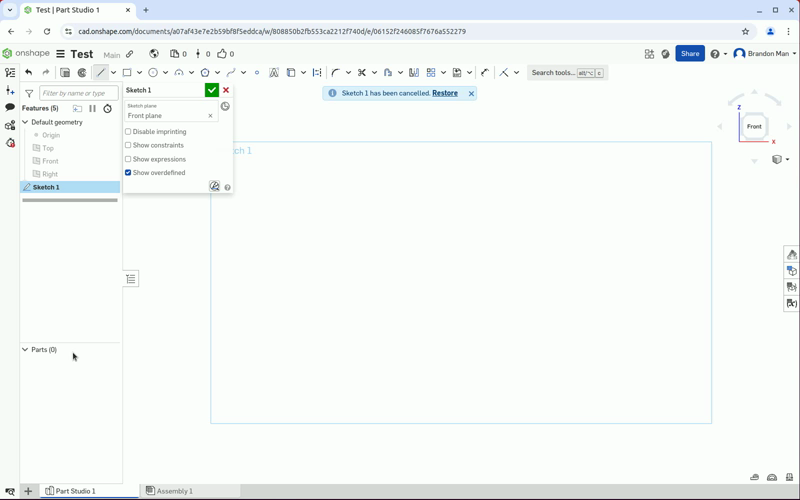
mouse_move(370, 282)
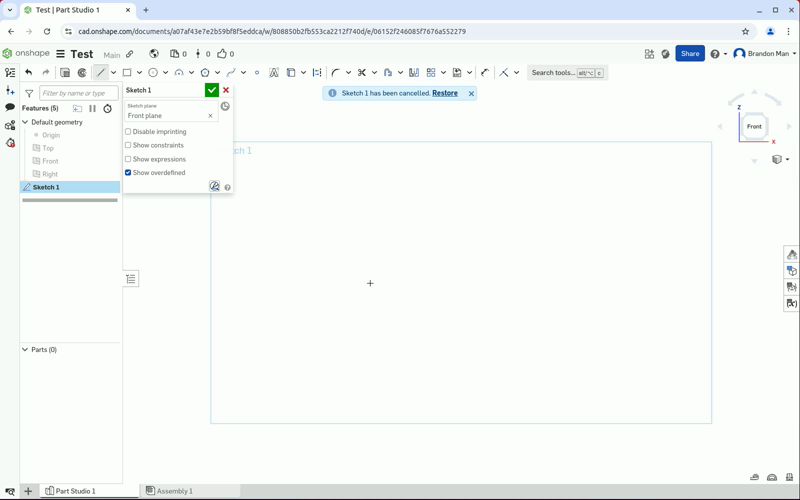
click(370, 282)
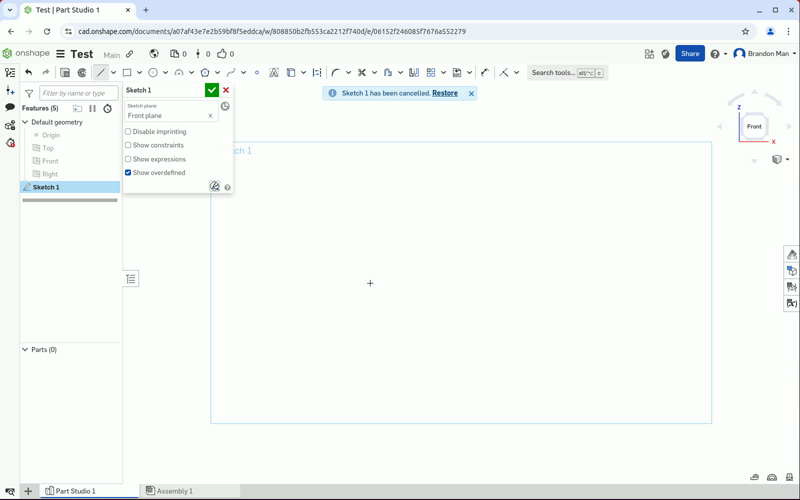
key_up(shift)
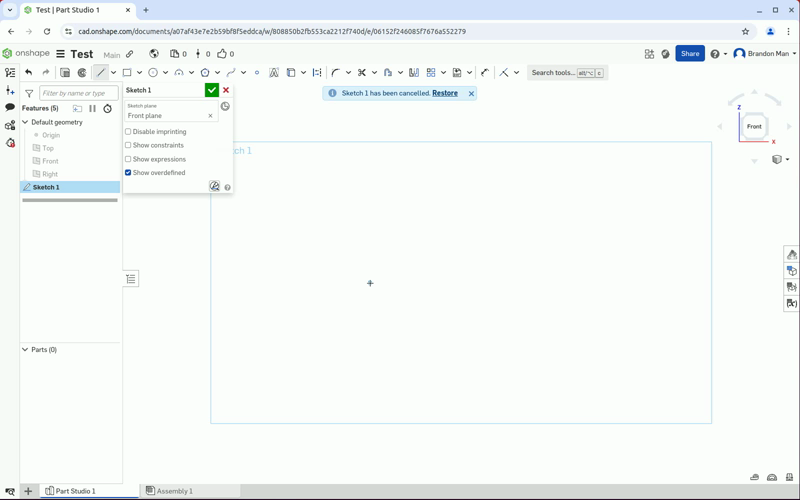
key_down(shift)
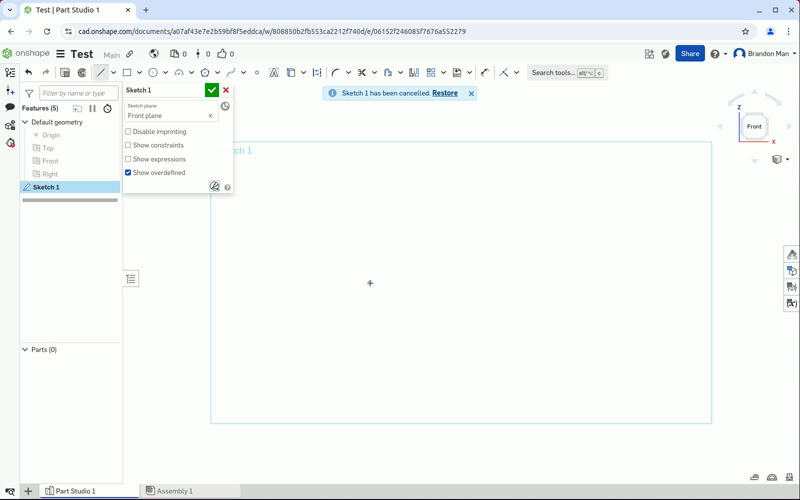
mouse_move(415, 360)
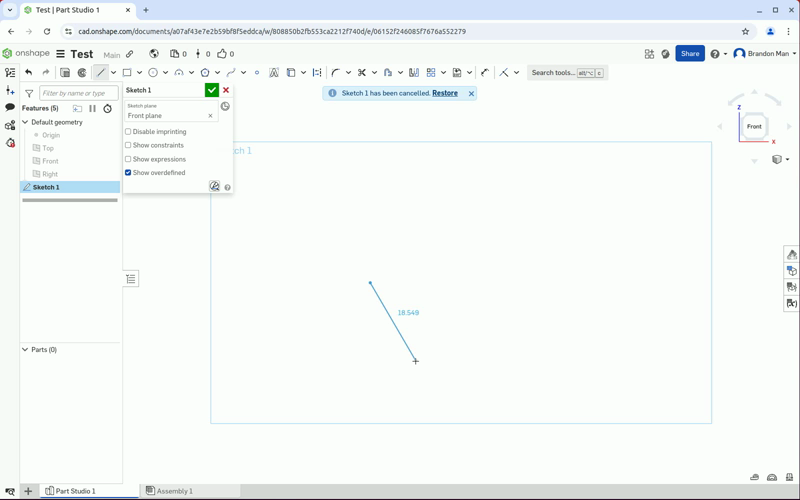
click(415, 360)
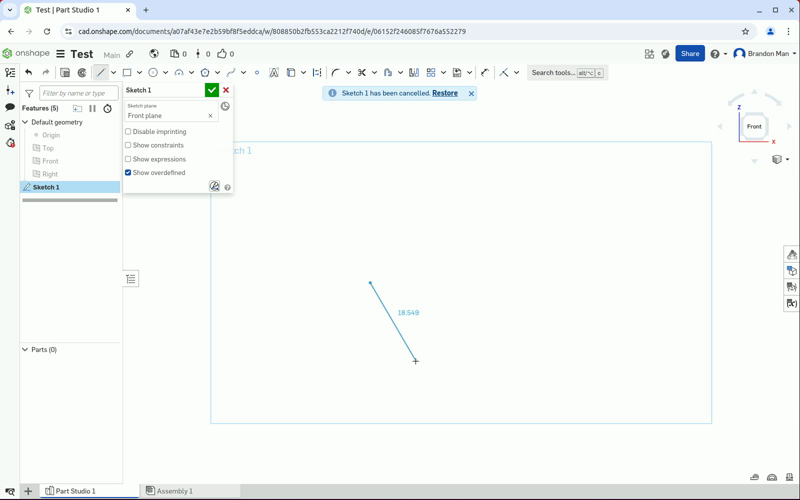
key_up(shift)
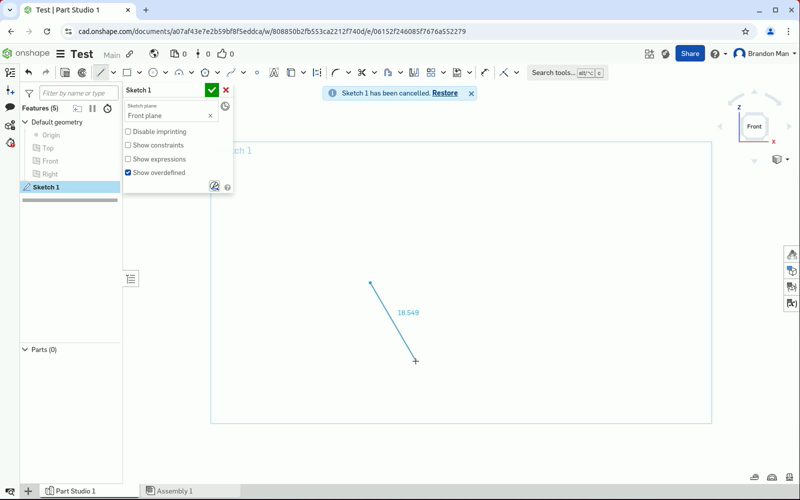
key_down(shift)
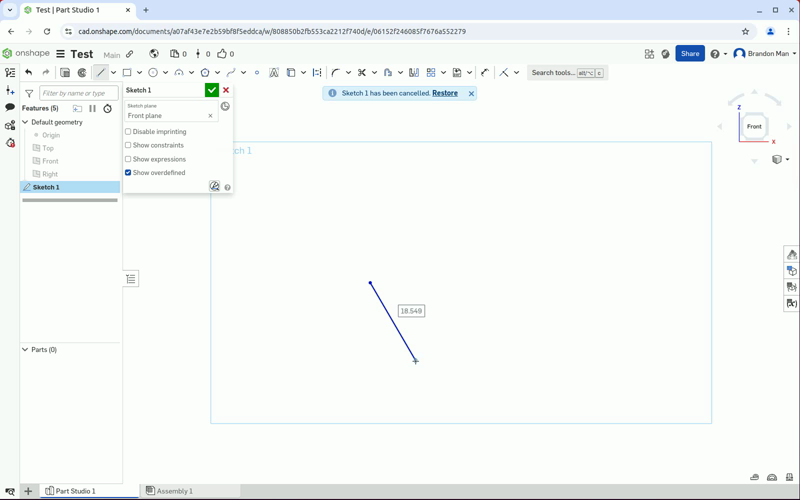
mouse_move(504, 360)
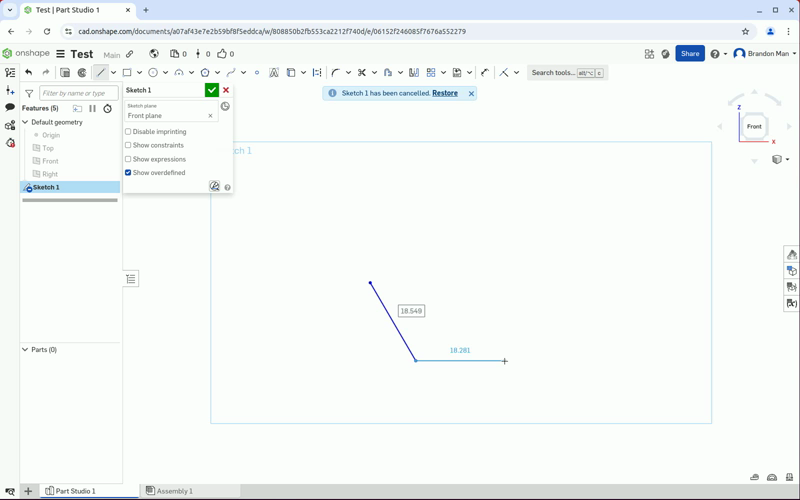
click(504, 360)
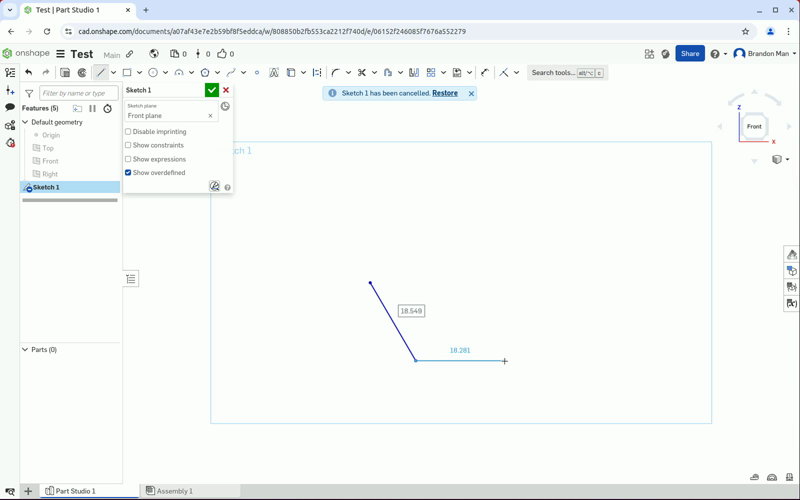
key_up(shift)
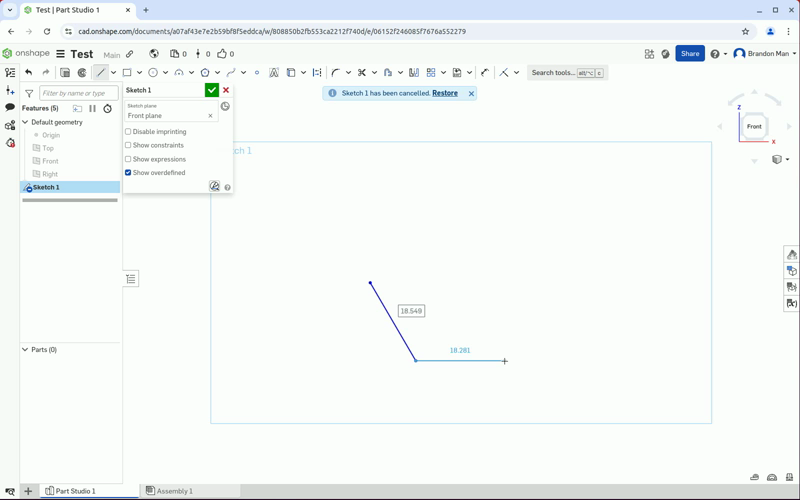
key_down(shift)
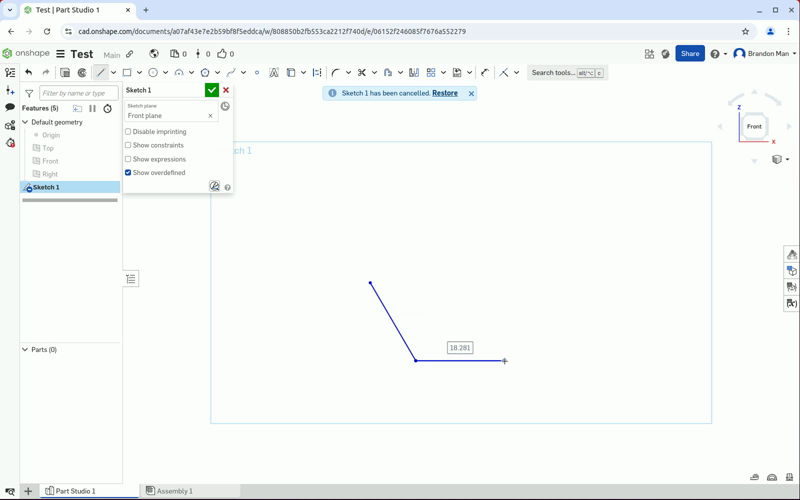
mouse_move(550, 282)
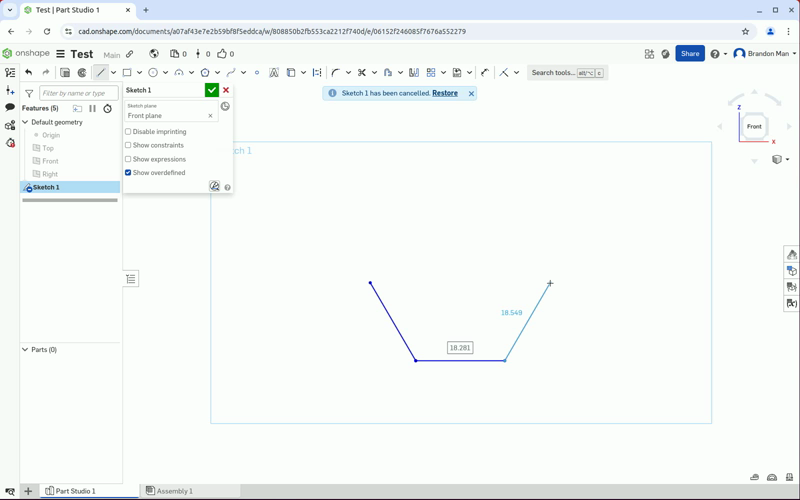
click(550, 282)
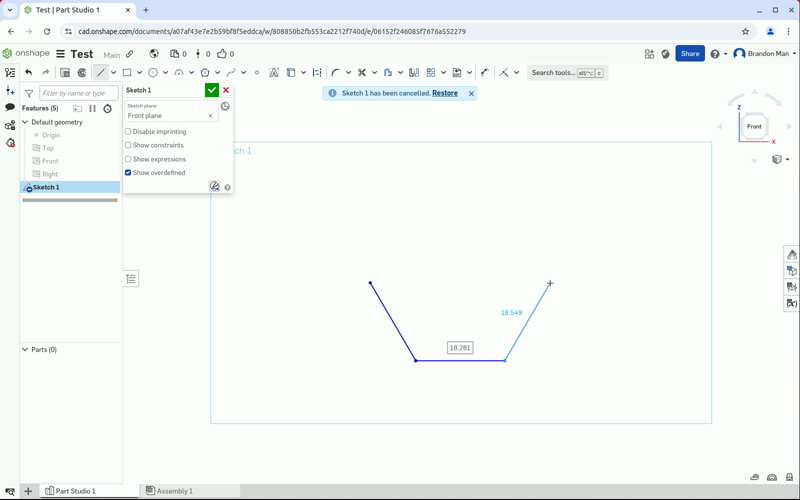
key_up(shift)
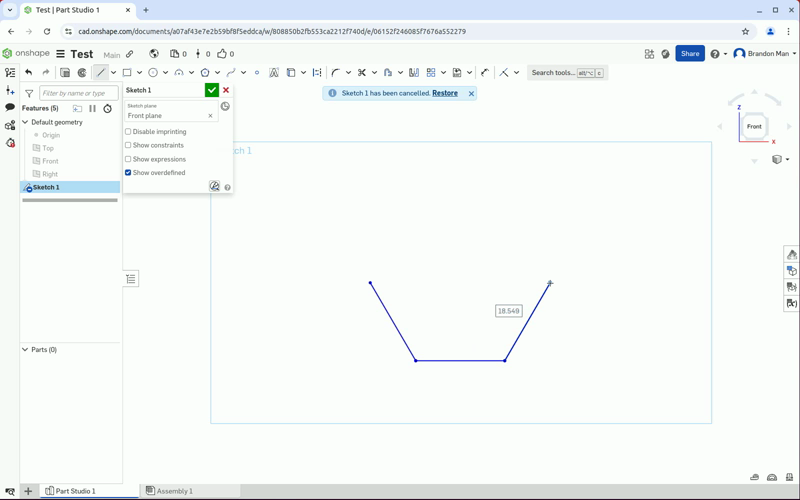
key_down(shift)
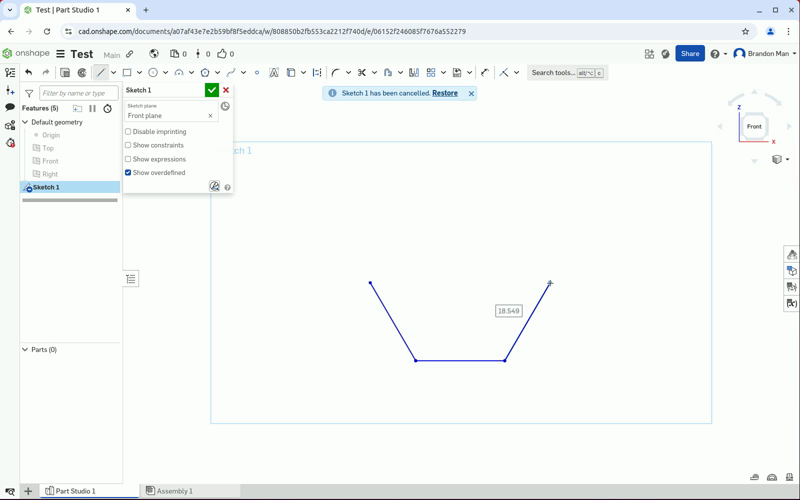
mouse_move(504, 205)
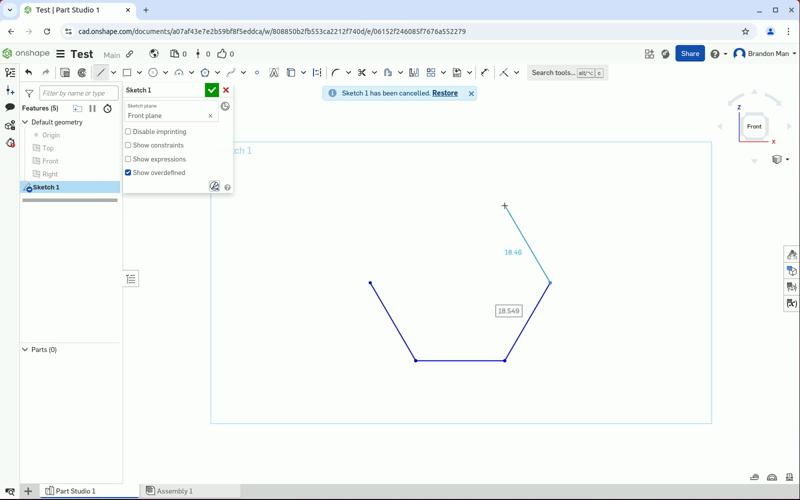
click(504, 205)
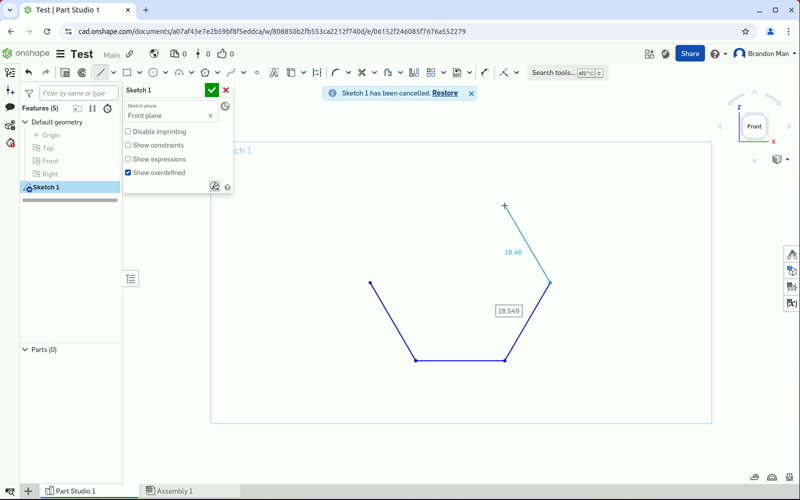
key_up(shift)
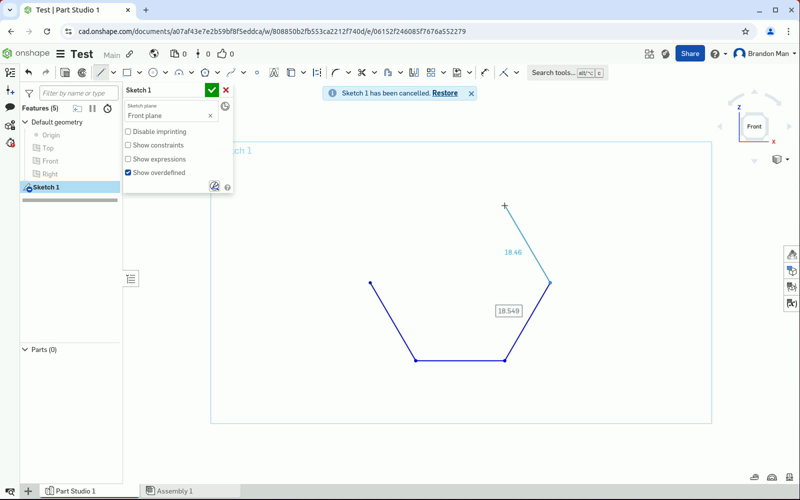
key_down(shift)
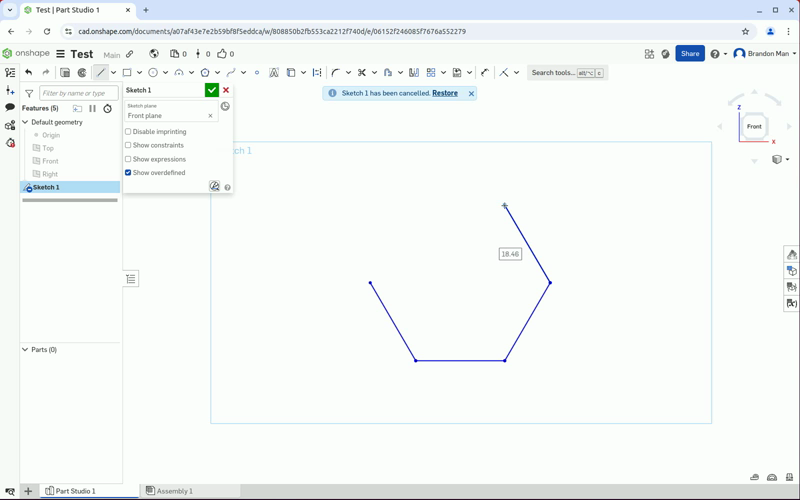
mouse_move(415, 205)
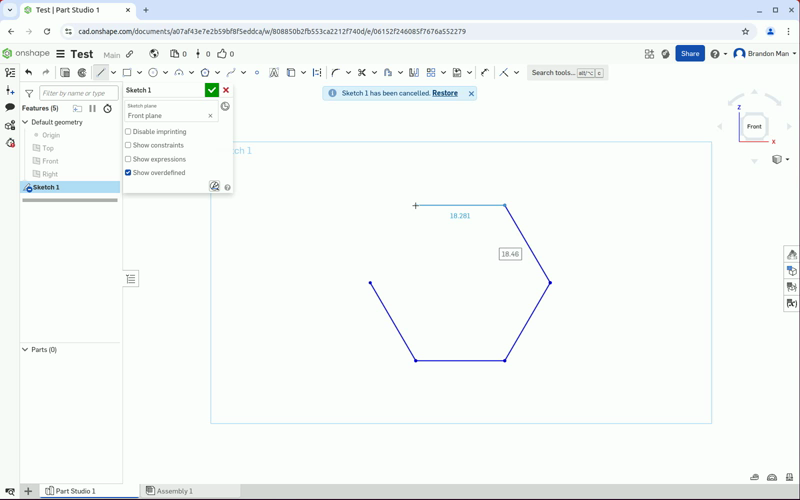
click(415, 205)
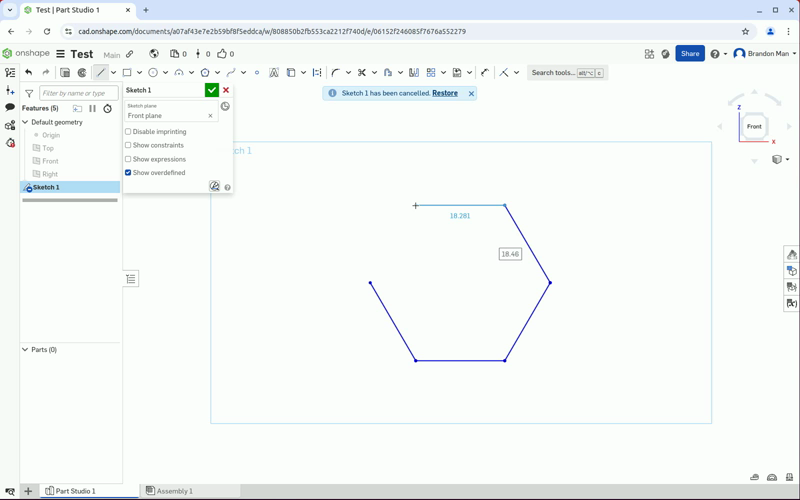
key_up(shift)
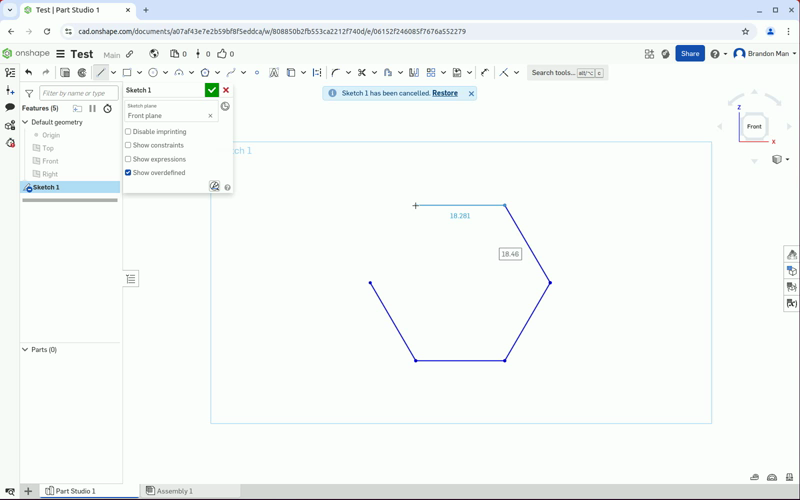
key_down(shift)
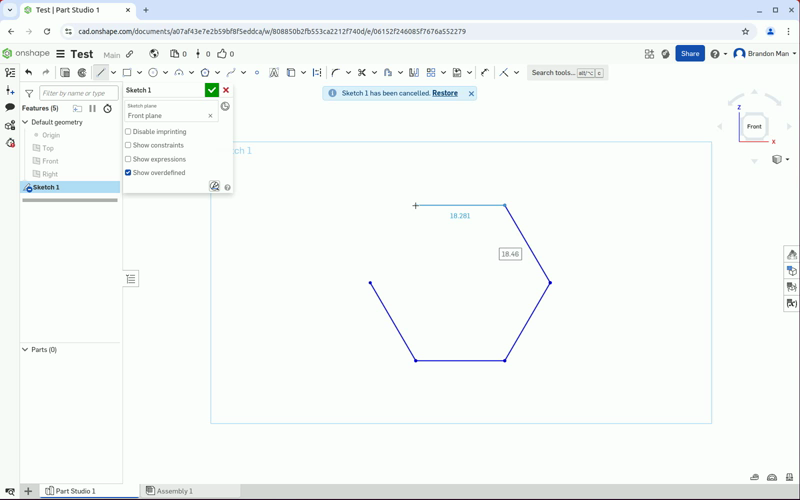
mouse_move(370, 282)
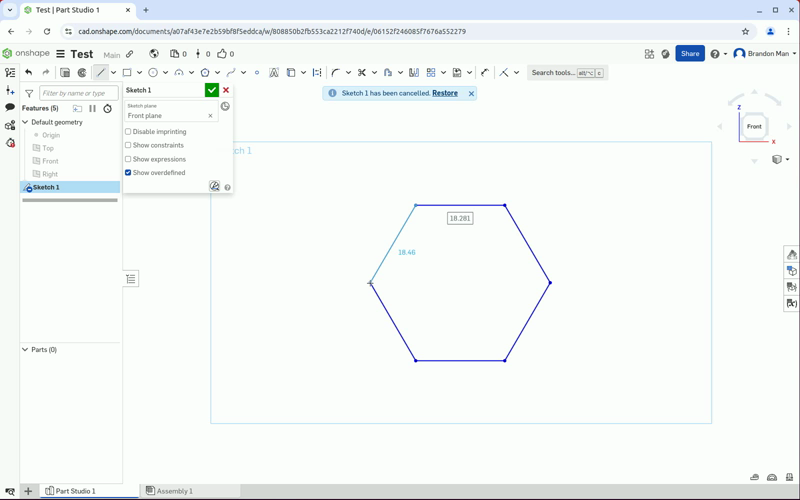
key_up(shift)
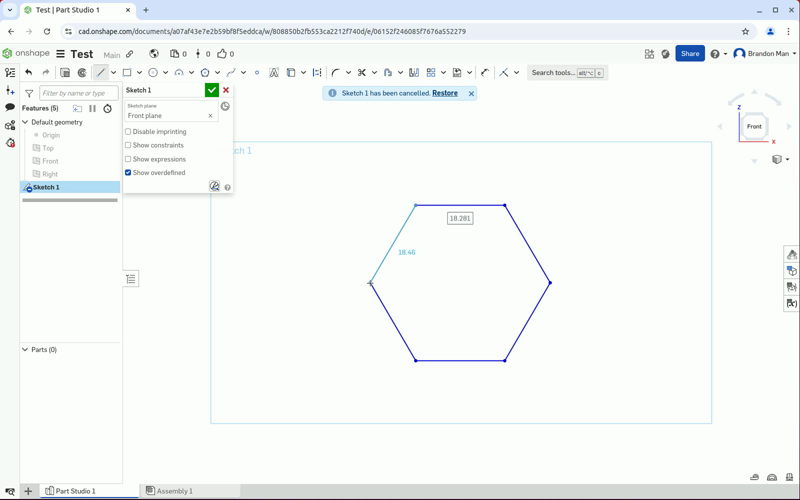
click(370, 282)
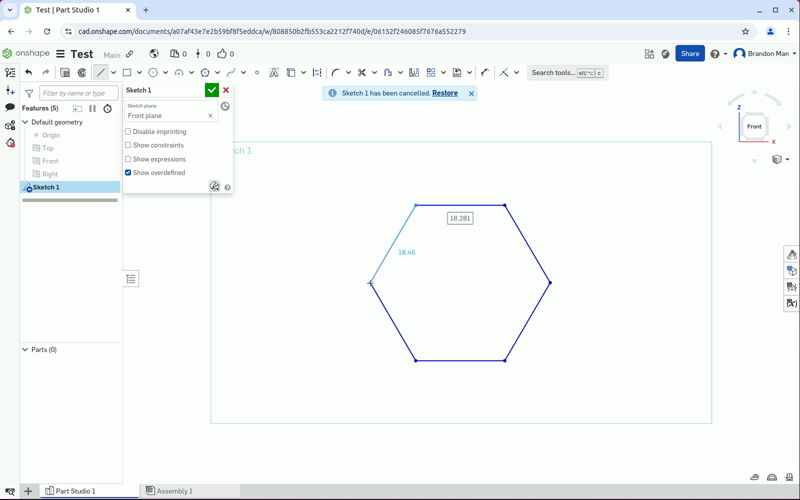
key(esc)
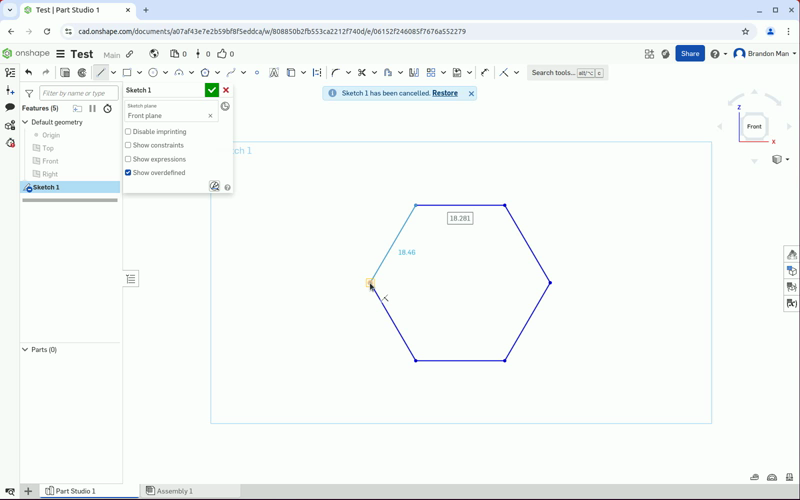
mouse_move(428, 275)
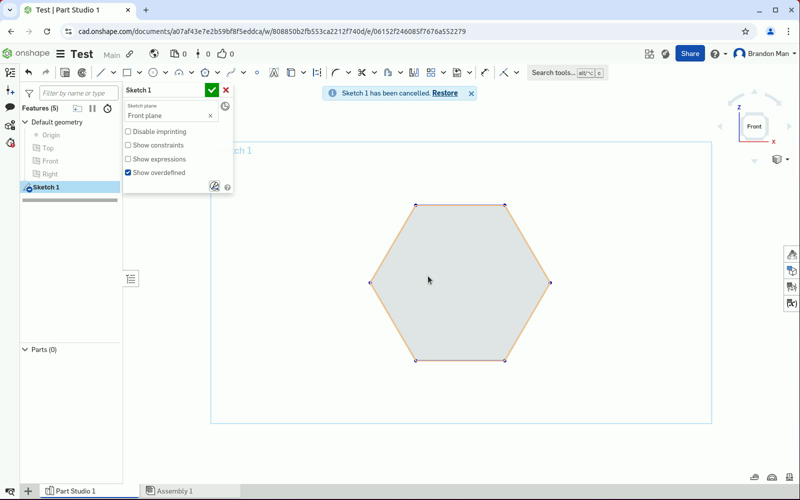
click(428, 275)
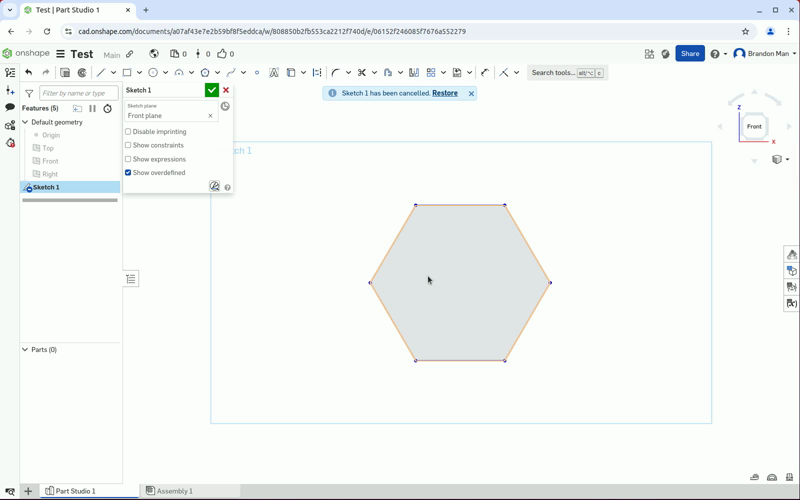
mouse_move(73, 352)
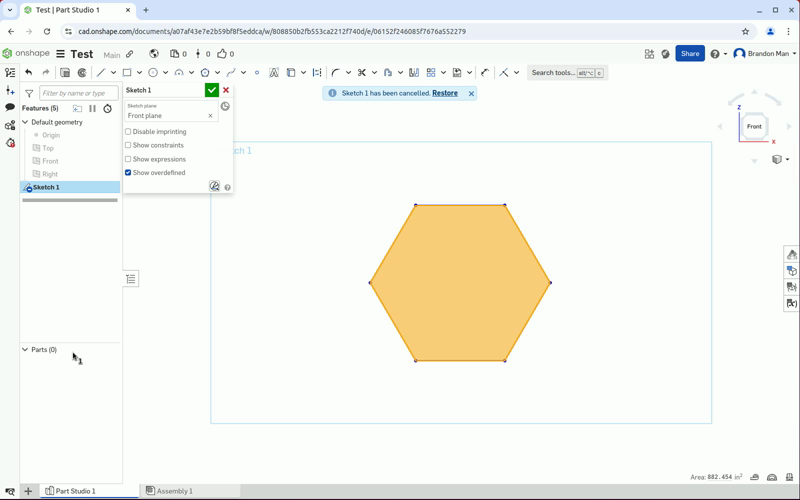
key(shift+y)
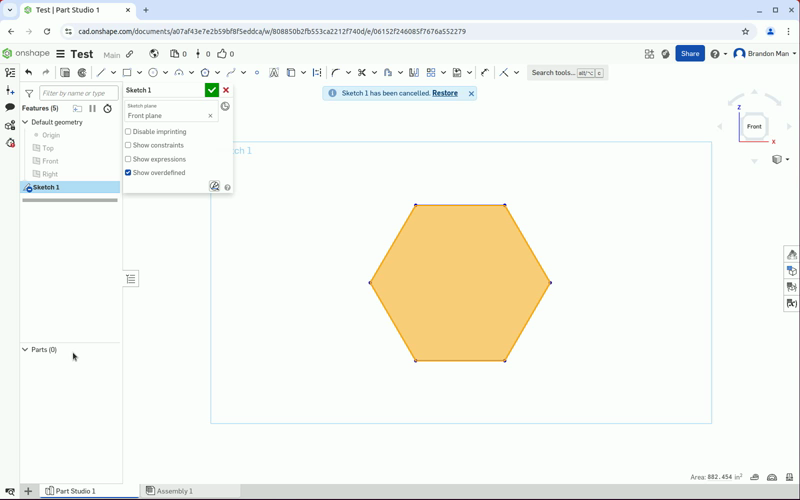
key(shift+e)
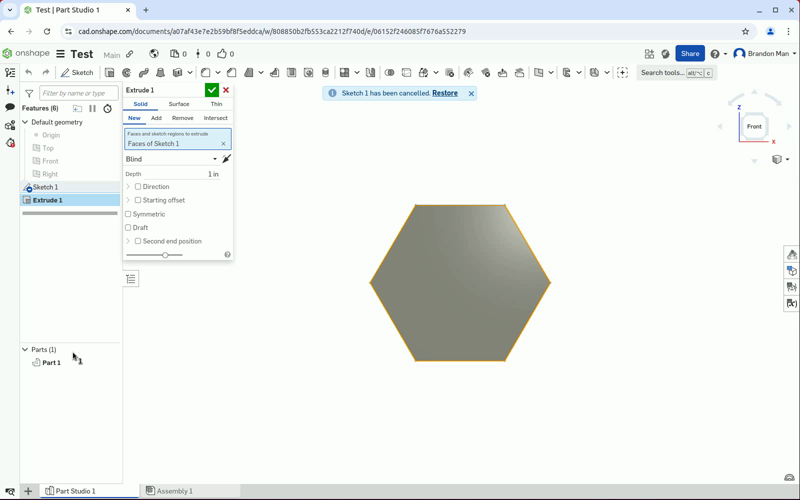
mouse_move(143, 106)
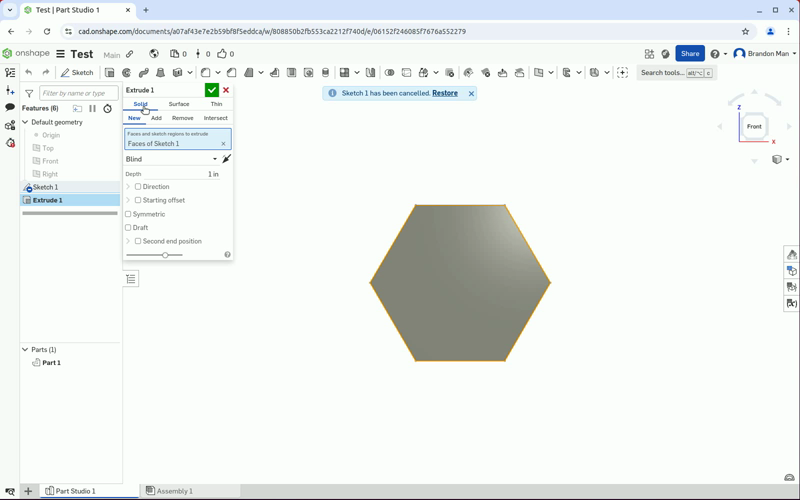
click(143, 106)
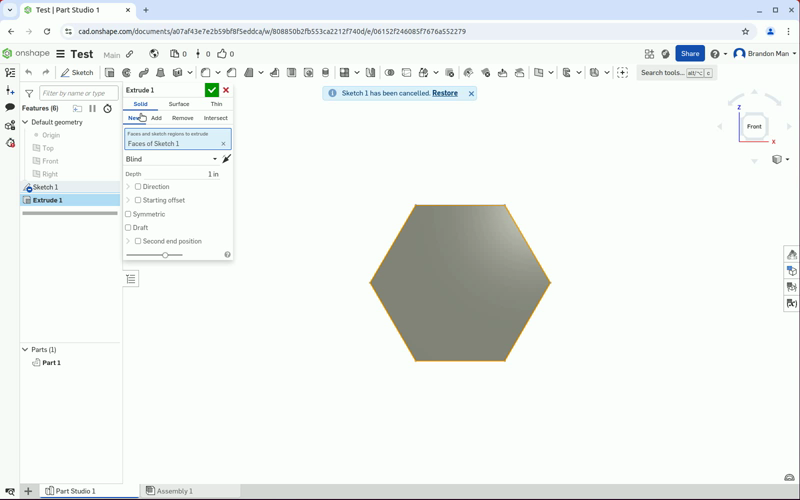
mouse_move(137, 120)
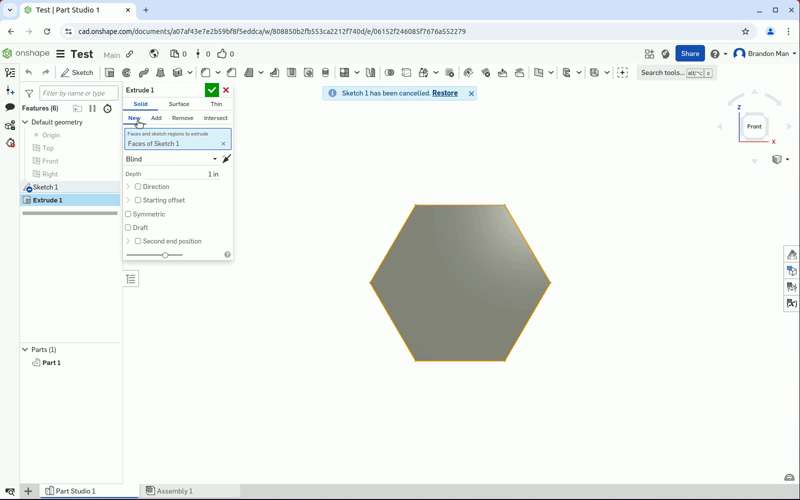
click(137, 120)
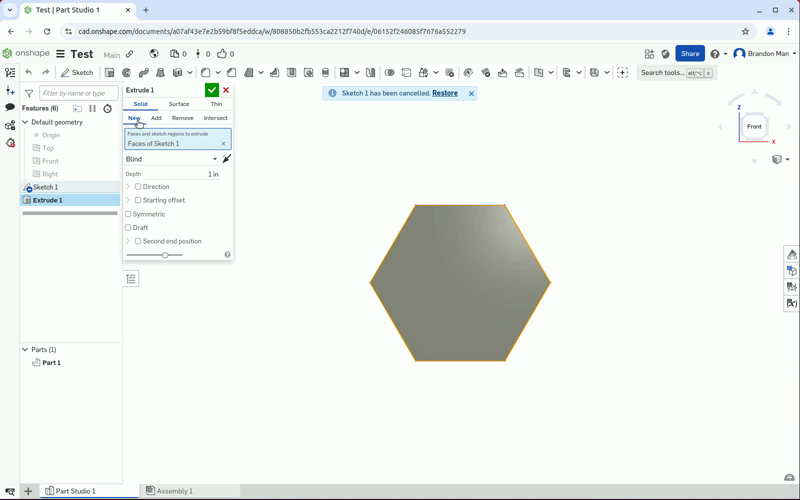
key(tab, 4)
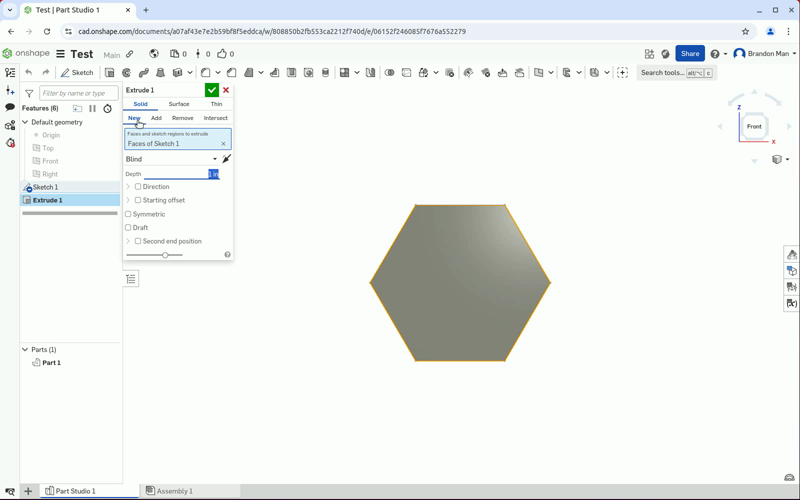
text(23.108)
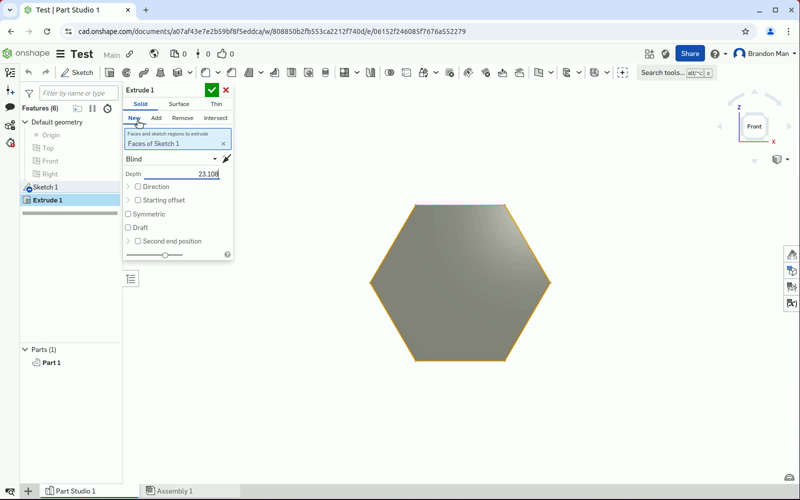
key(enter)
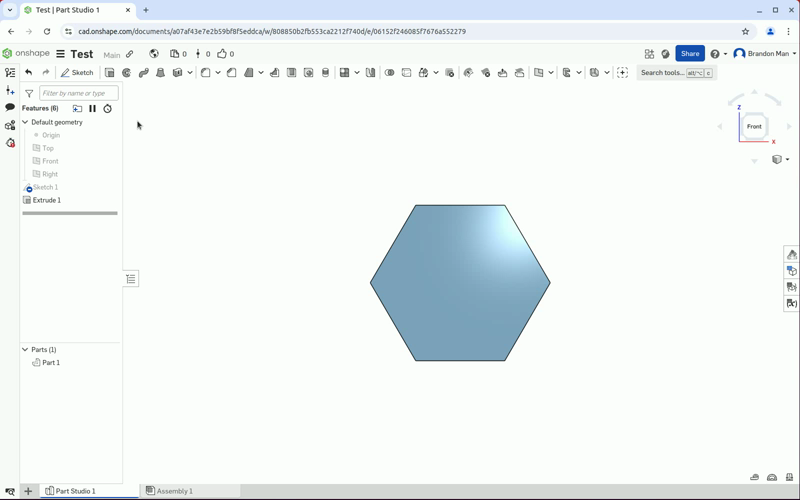
key(shift+h)
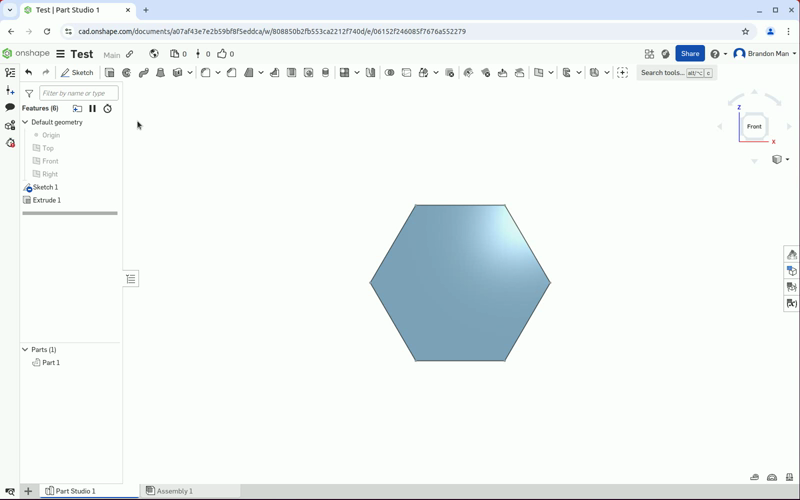
key(shift+h)
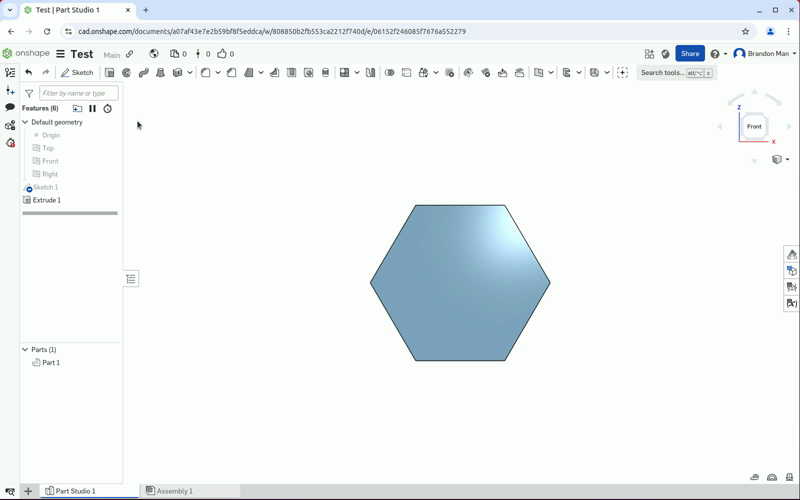
mouse_move(73, 189)
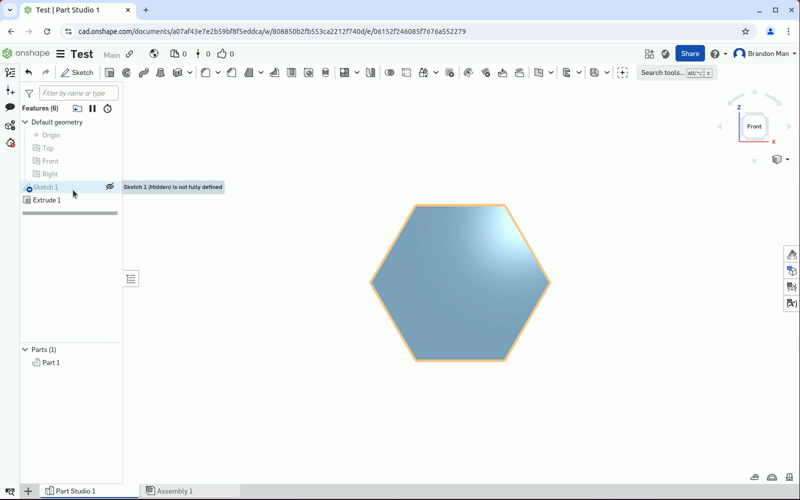
click(73, 189)
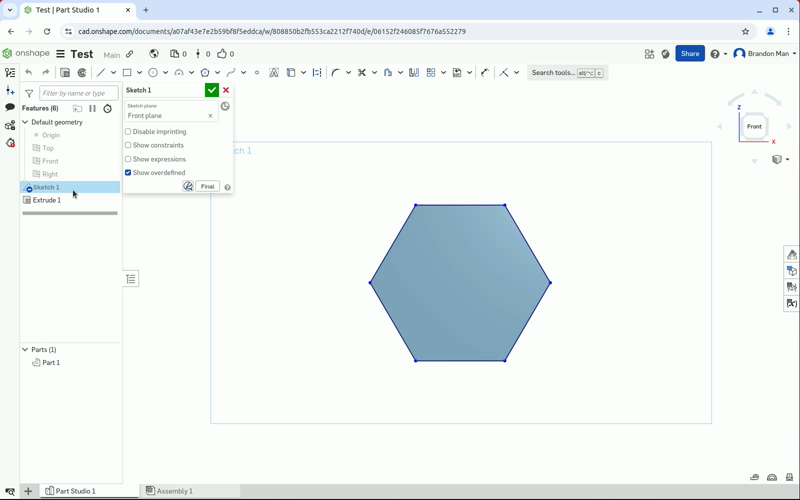
mouse_move(229, 92)
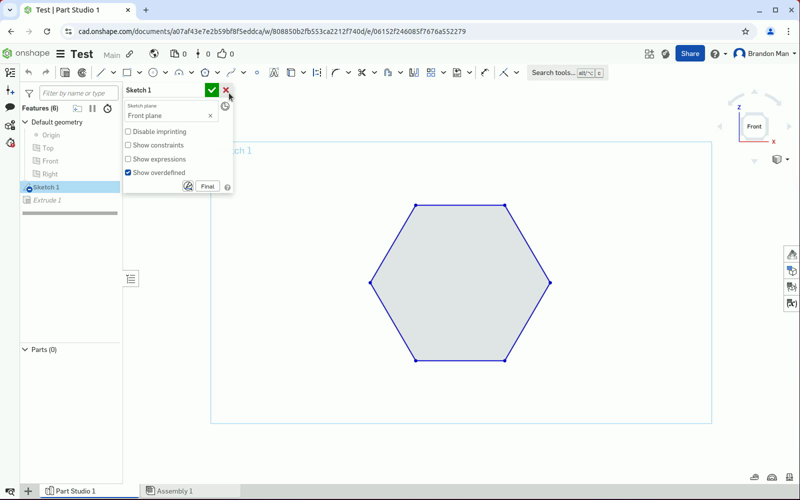
click(229, 92)
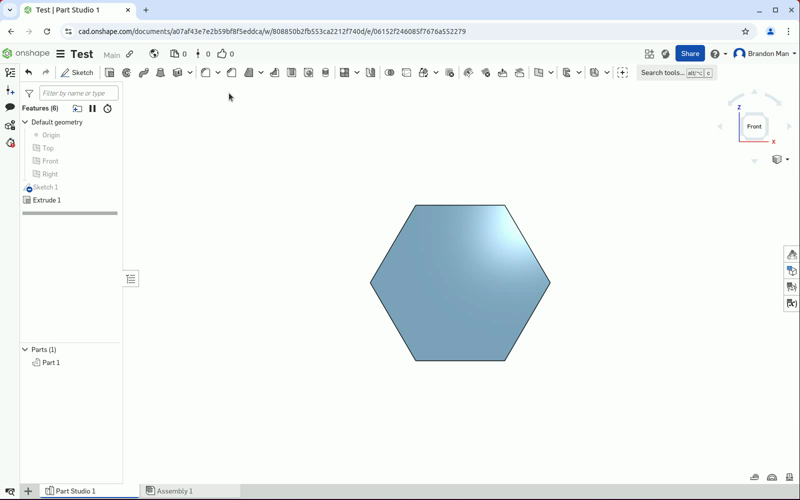
mouse_move(541, 75)
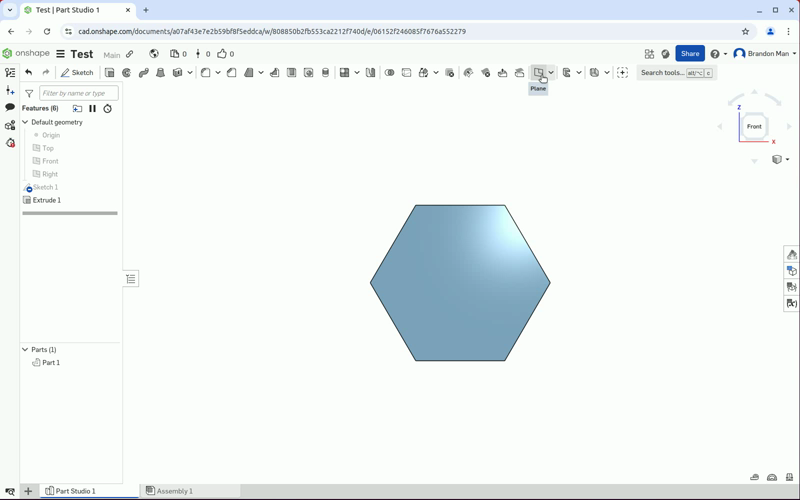
click(541, 75)
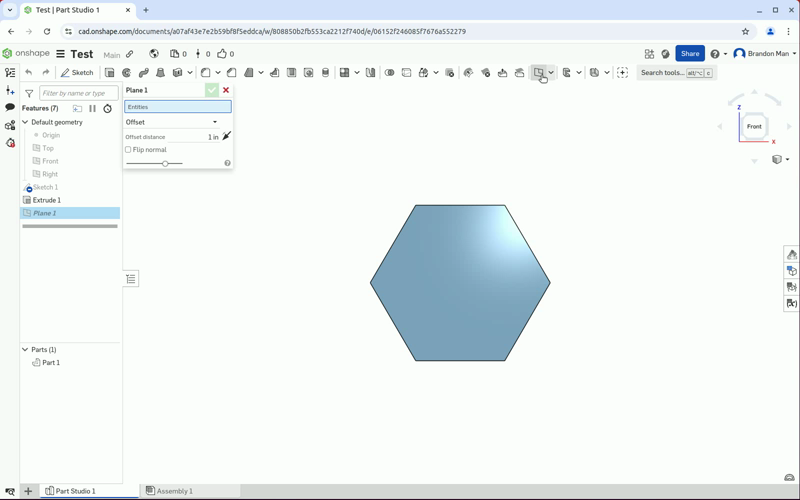
mouse_move(73, 163)
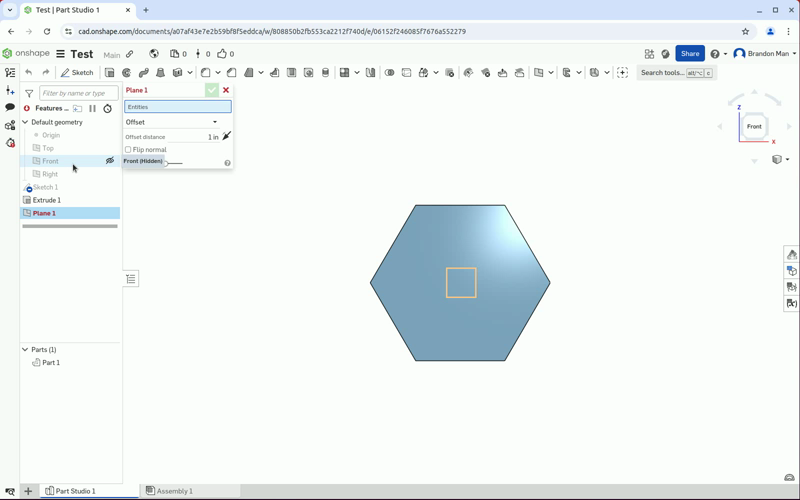
click(73, 163)
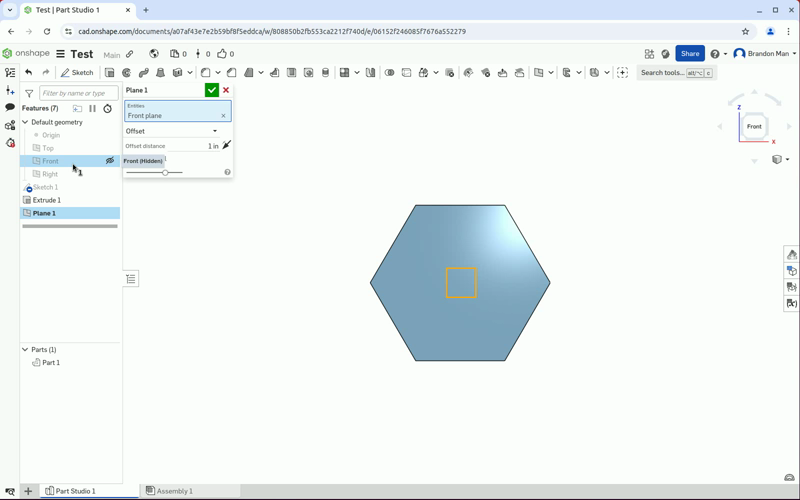
key(tab, 2)
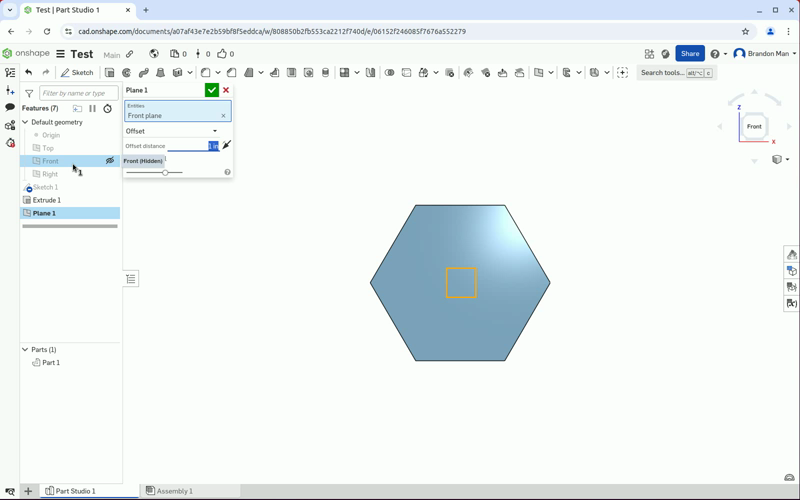
text(23.108)
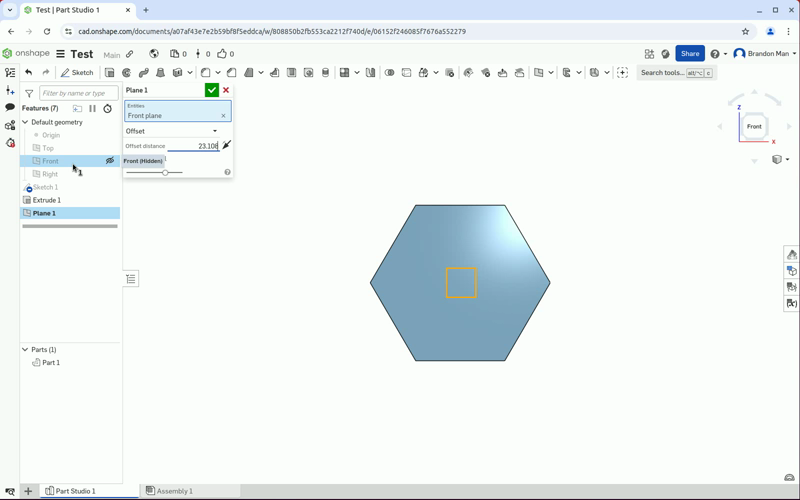
key(enter, 2)
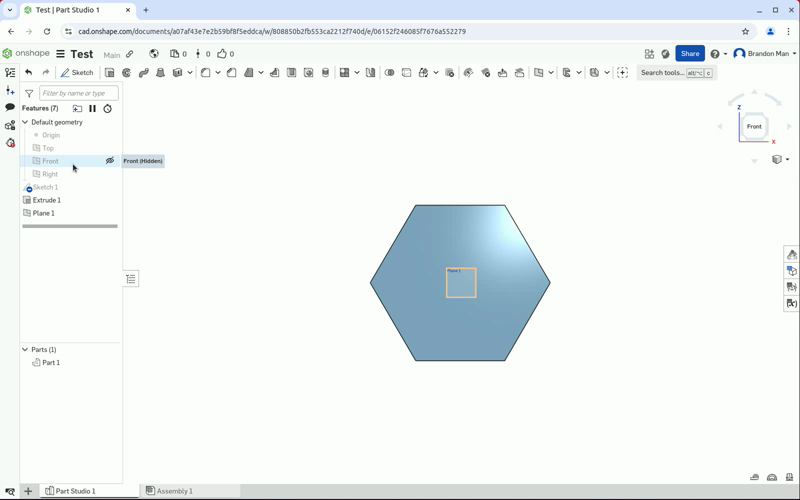
key(shift+s)
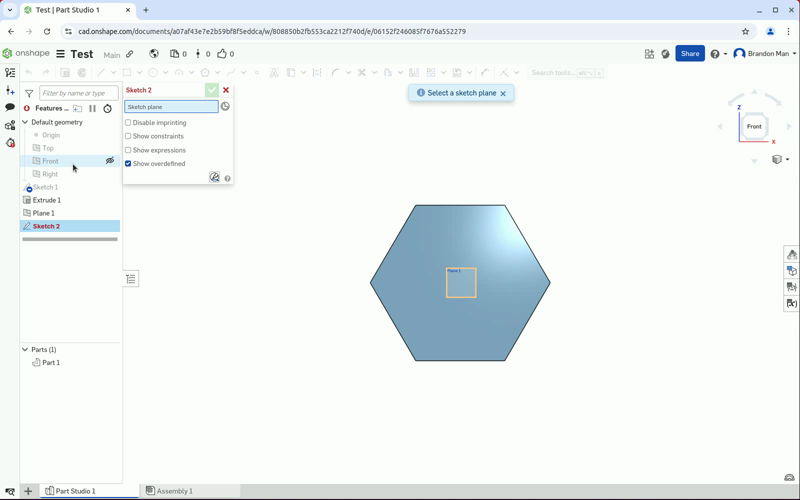
mouse_move(73, 215)
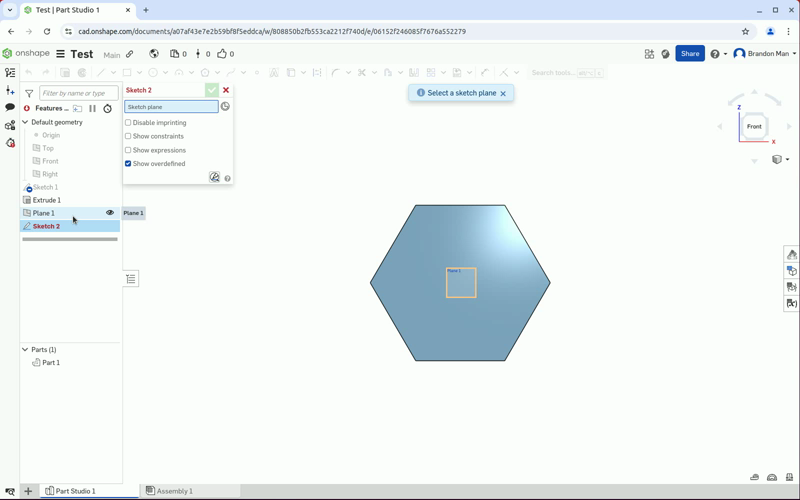
click(73, 215)
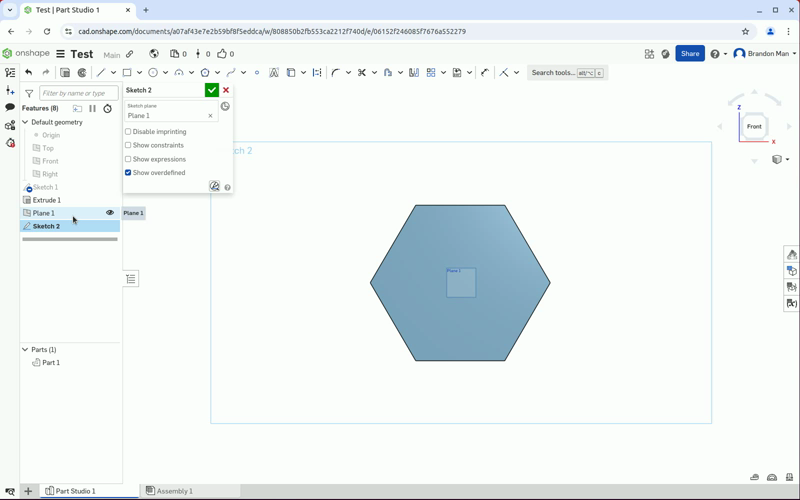
mouse_move(73, 352)
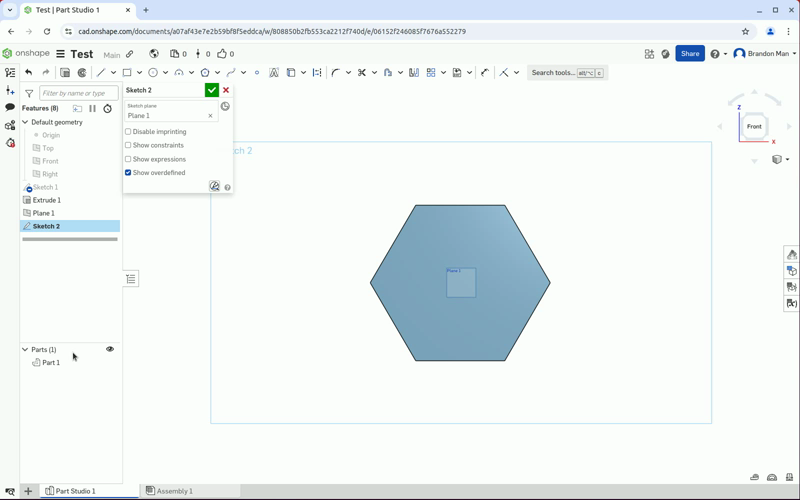
key(y)
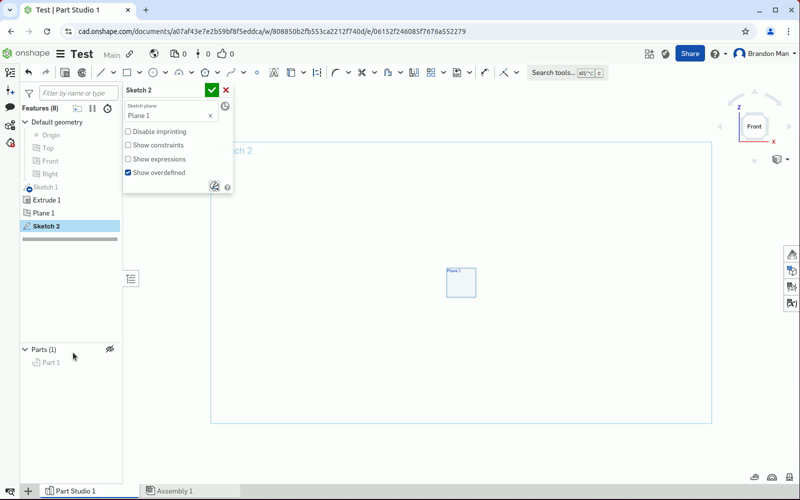
key(l)
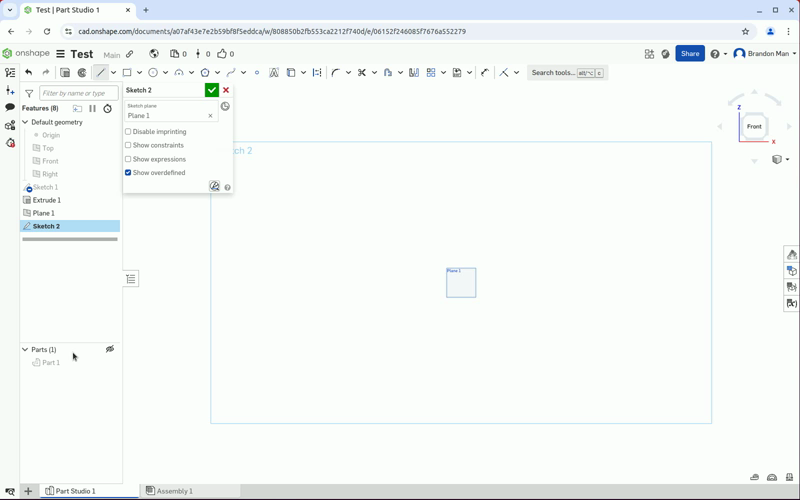
key_down(shift)
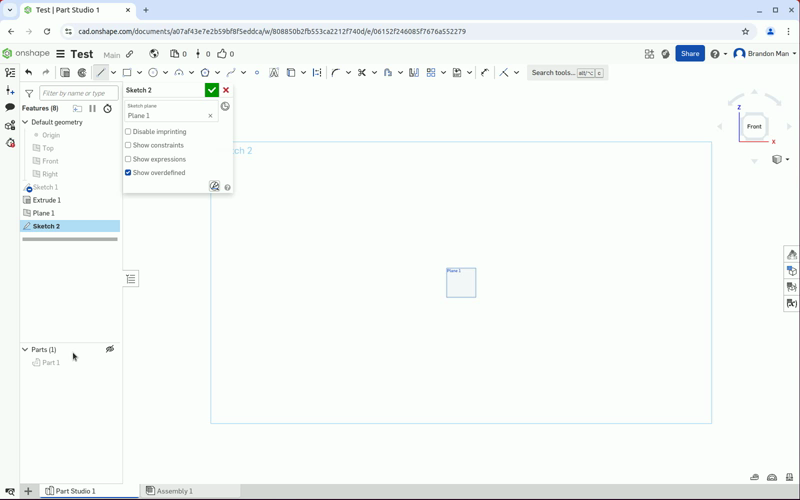
mouse_move(372, 282)
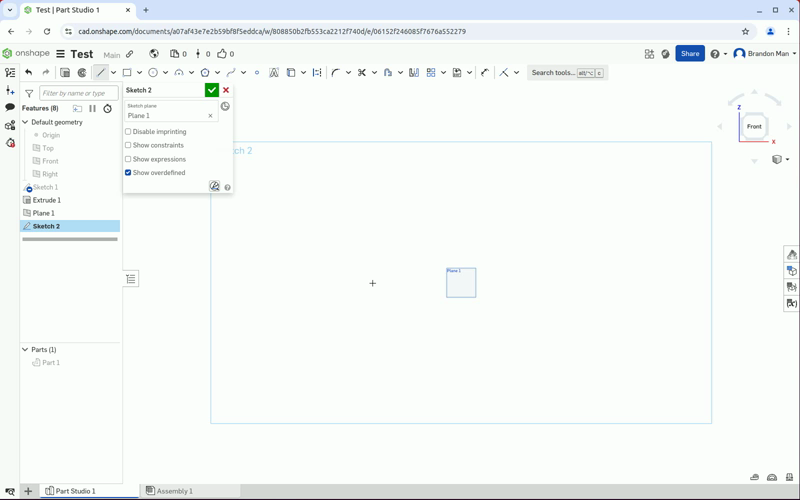
click(372, 282)
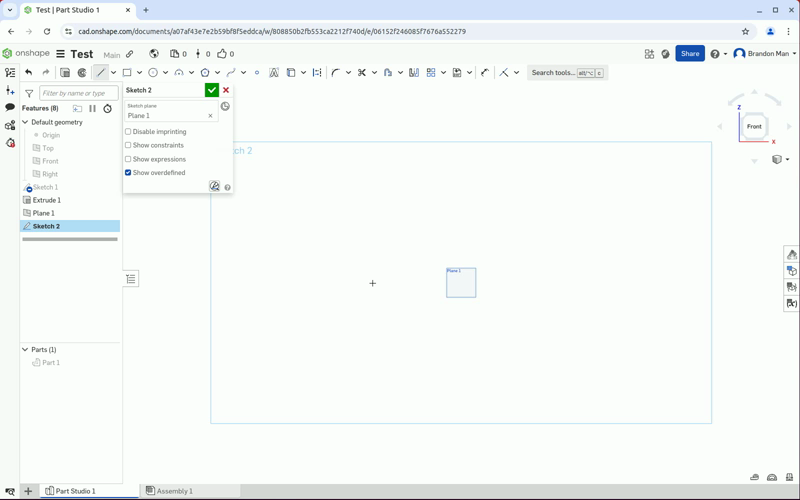
key_up(shift)
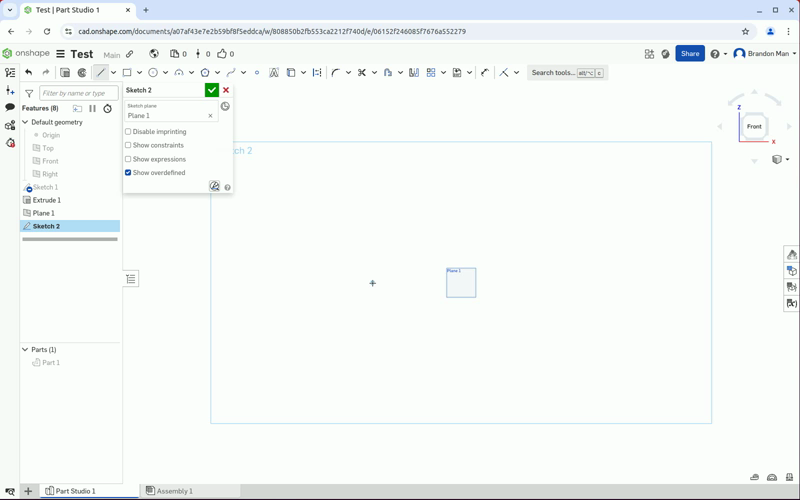
key_down(shift)
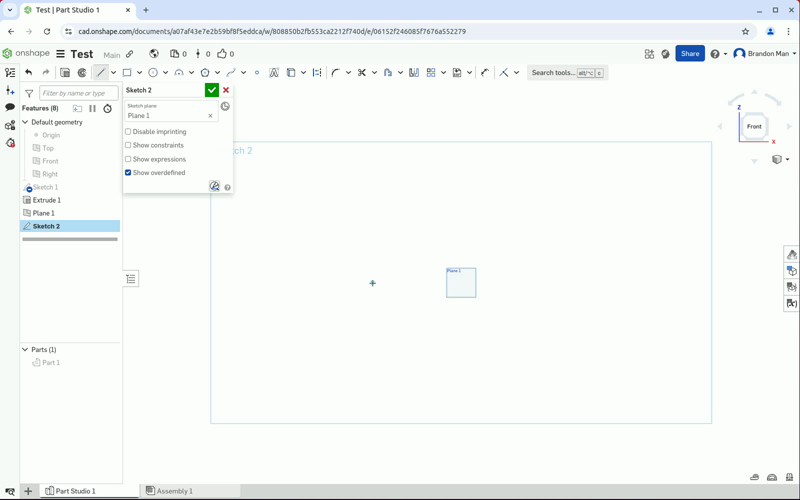
mouse_move(416, 358)
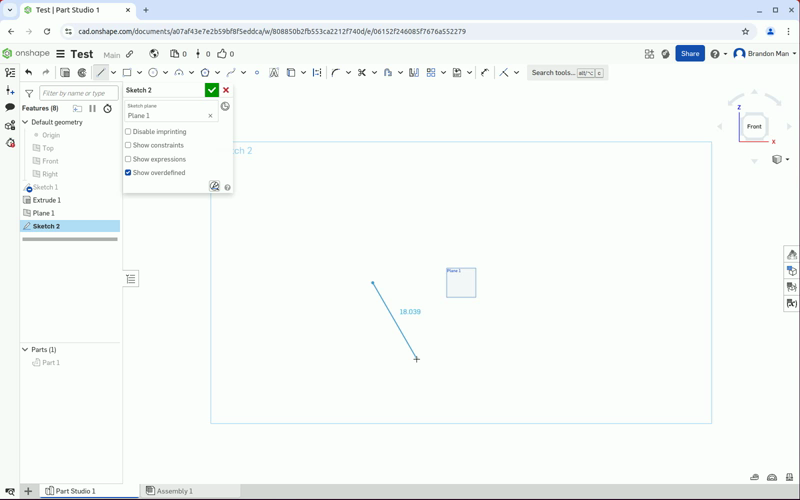
click(416, 358)
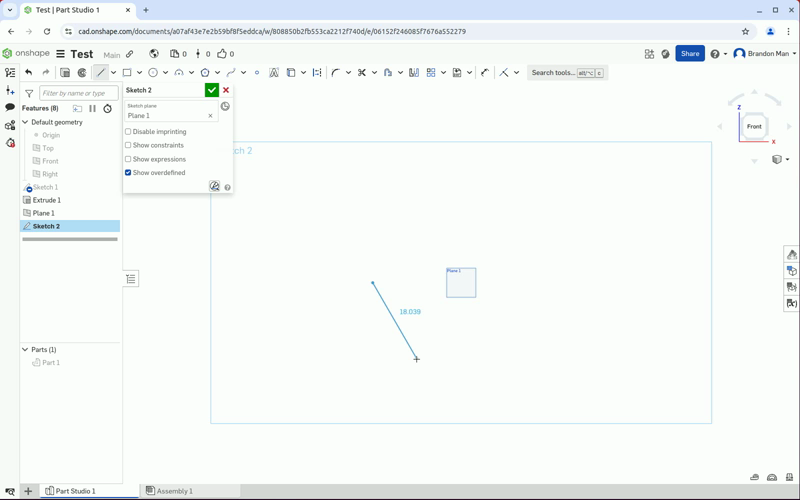
key_up(shift)
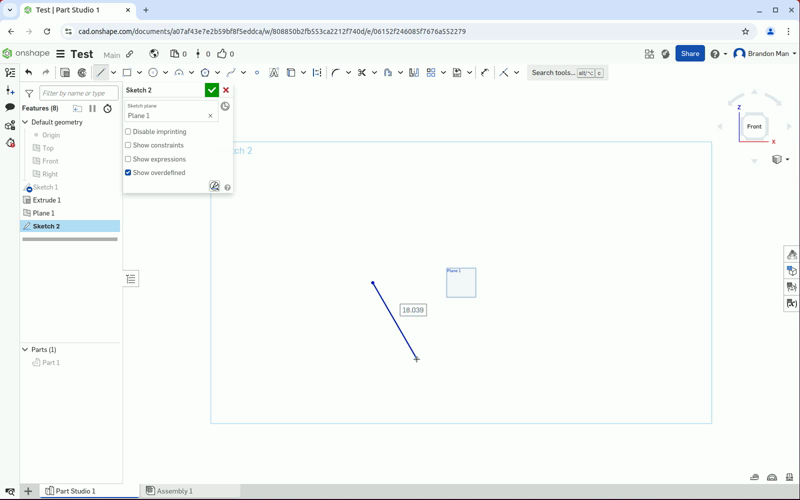
key_down(shift)
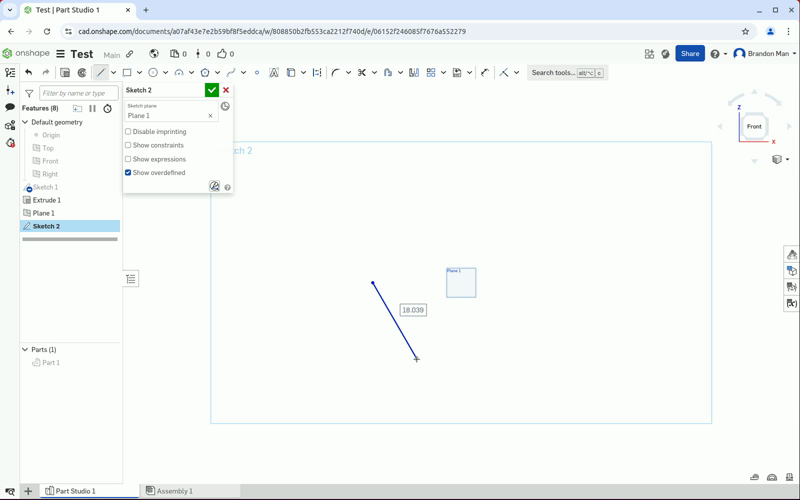
mouse_move(503, 358)
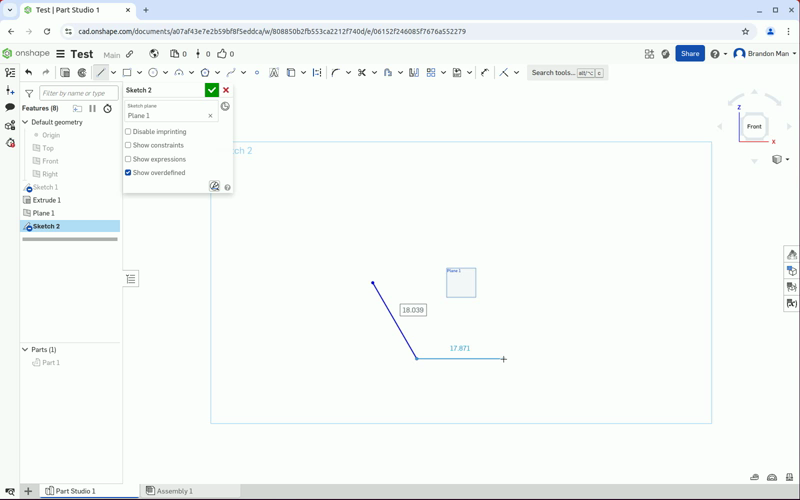
click(503, 358)
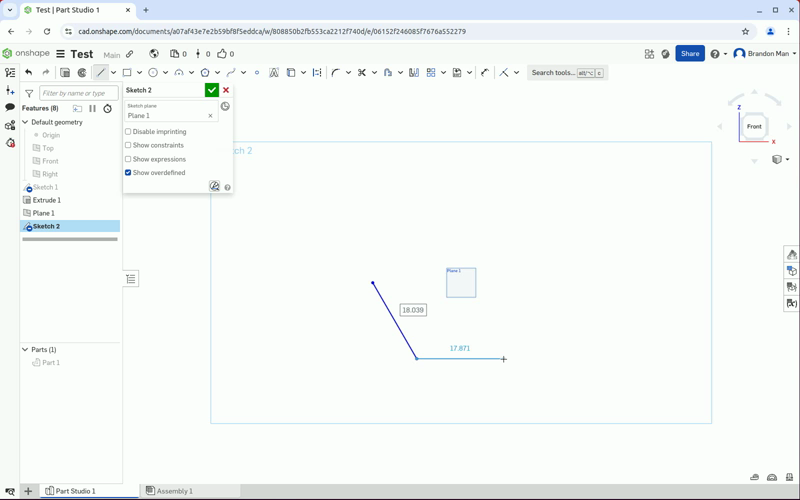
key_up(shift)
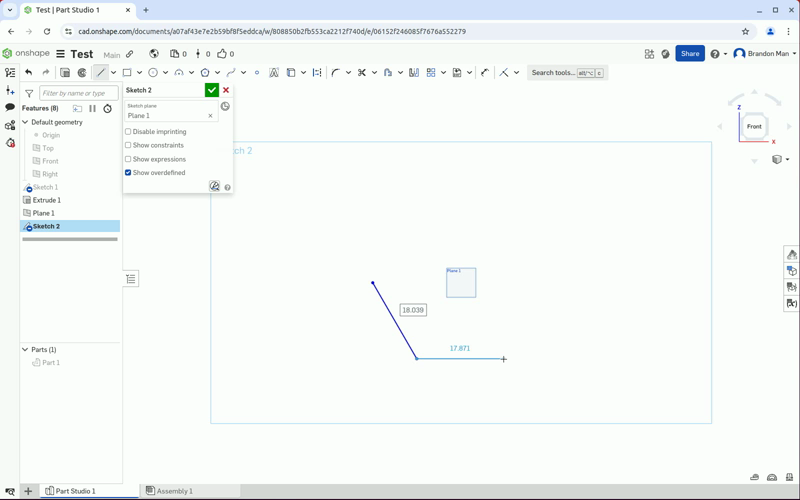
key_down(shift)
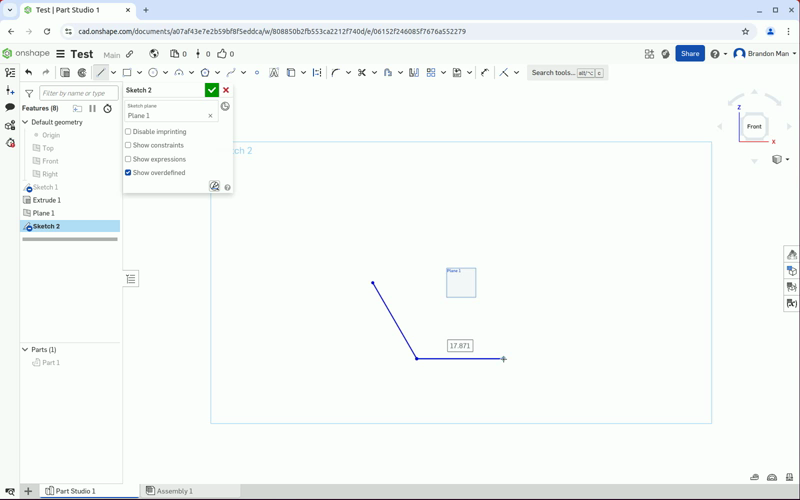
mouse_move(548, 282)
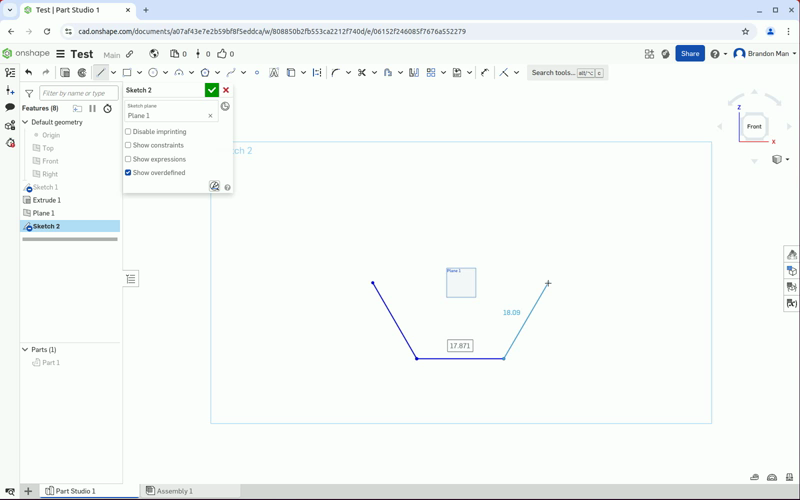
click(548, 282)
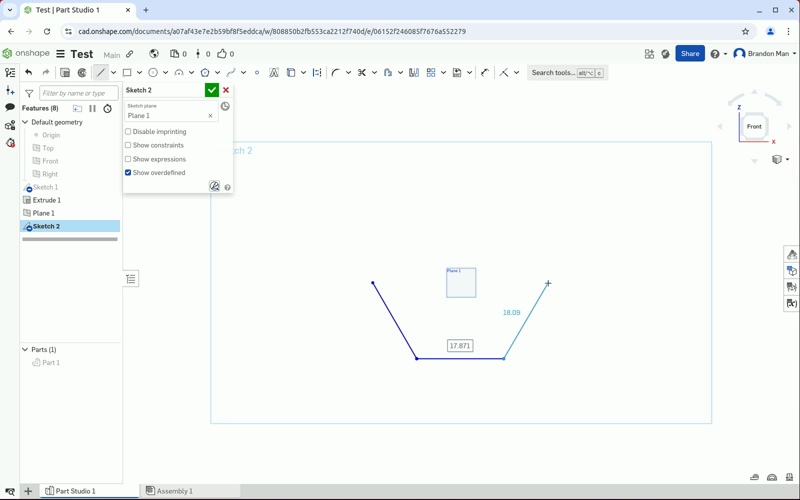
key_up(shift)
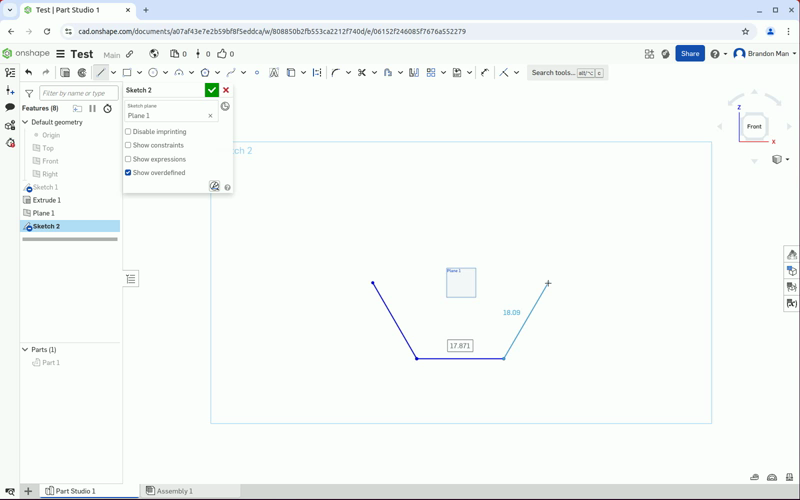
key_down(shift)
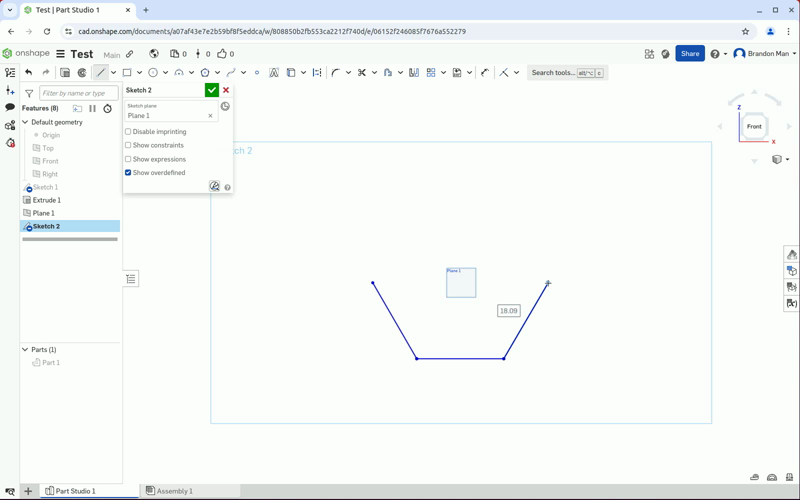
mouse_move(503, 207)
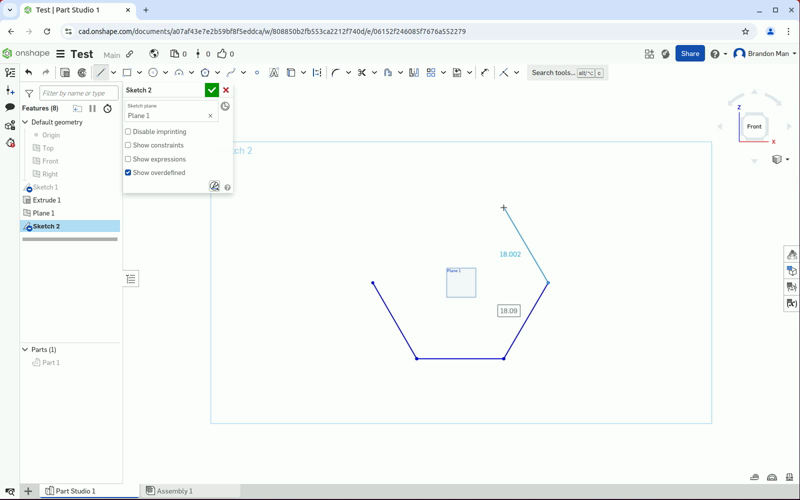
click(503, 207)
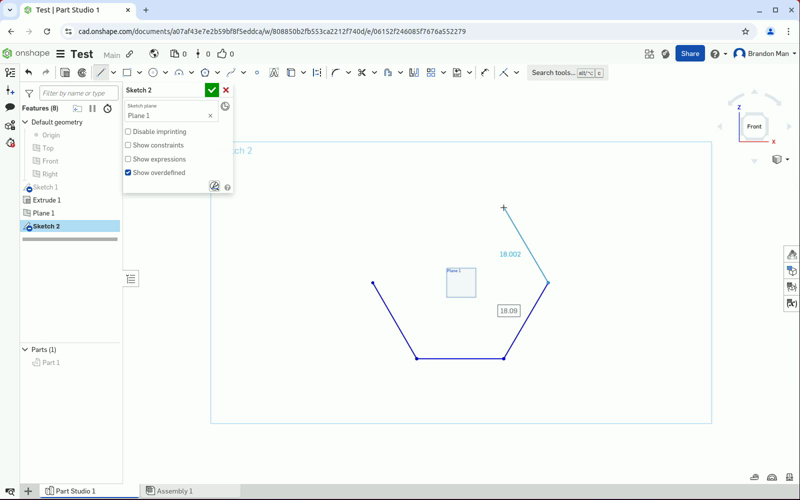
key_up(shift)
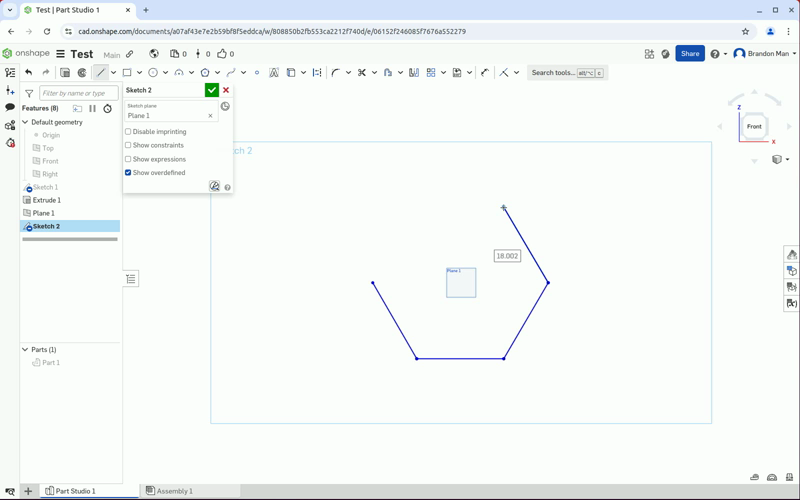
key_down(shift)
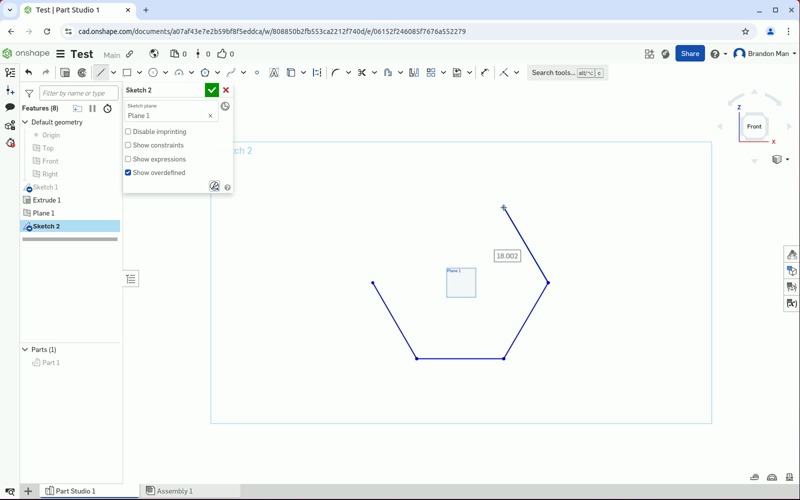
mouse_move(416, 207)
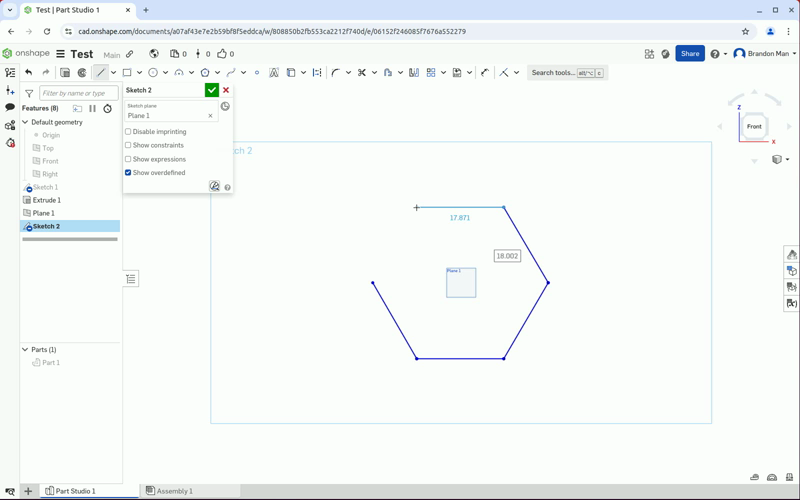
click(416, 207)
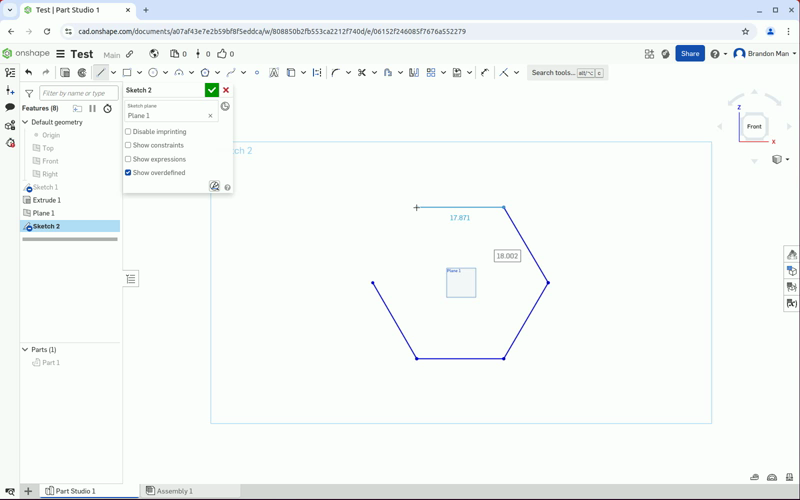
key_up(shift)
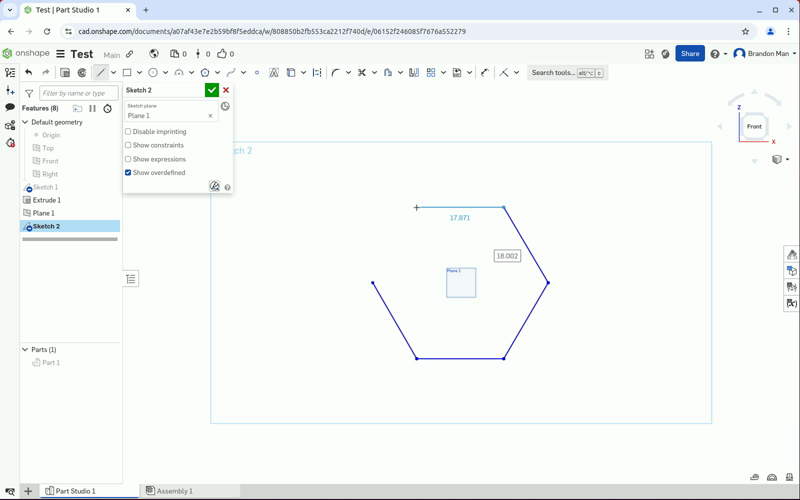
key_down(shift)
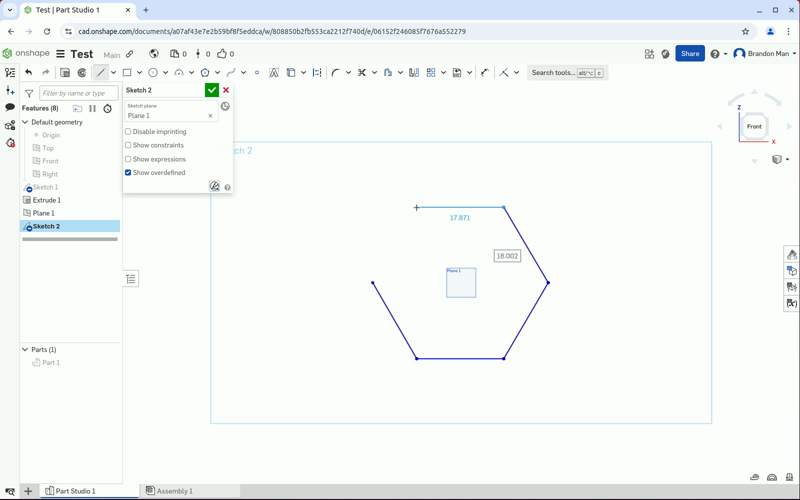
mouse_move(372, 282)
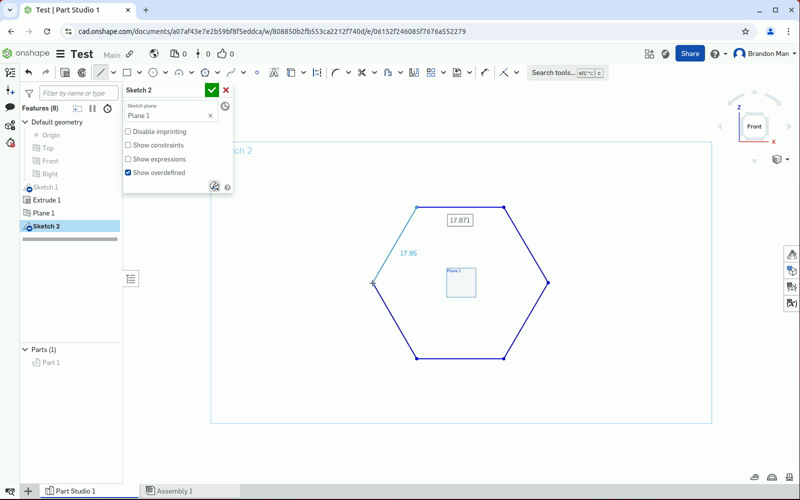
key_up(shift)
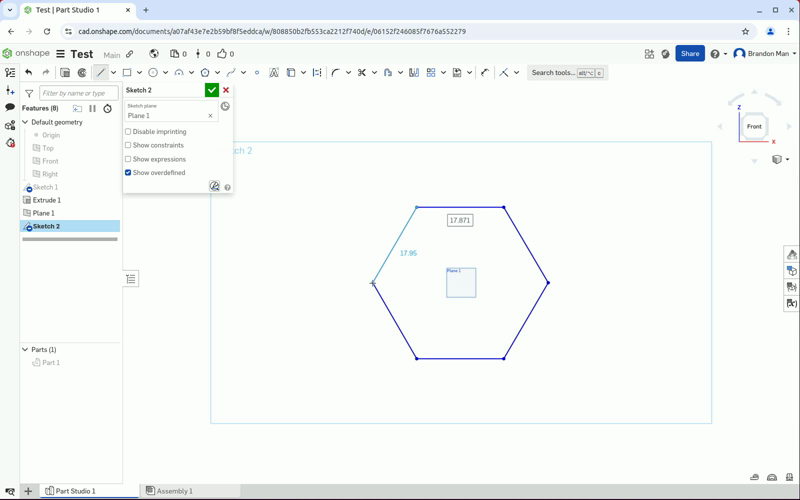
click(372, 282)
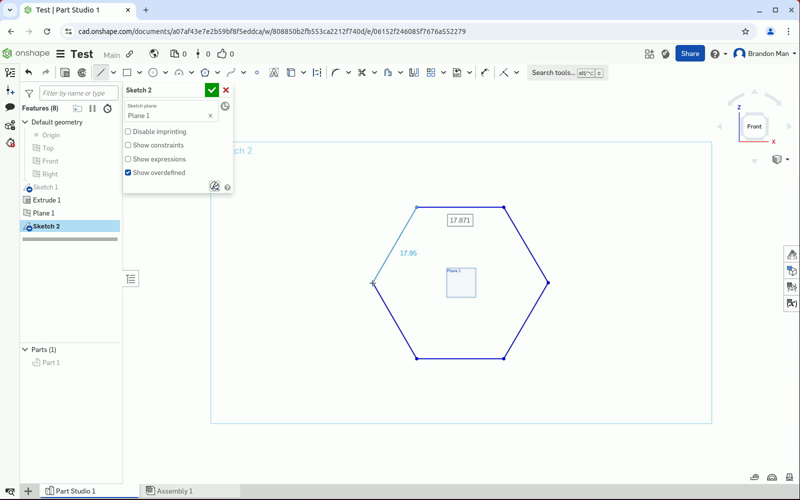
key(esc)
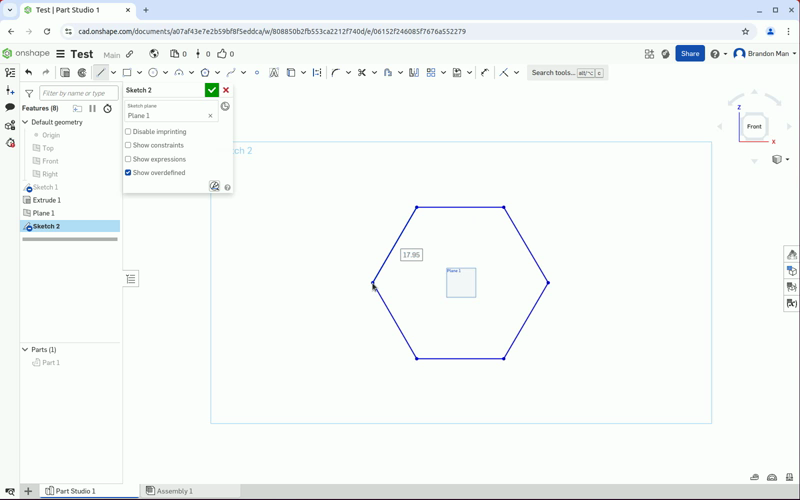
mouse_move(450, 249)
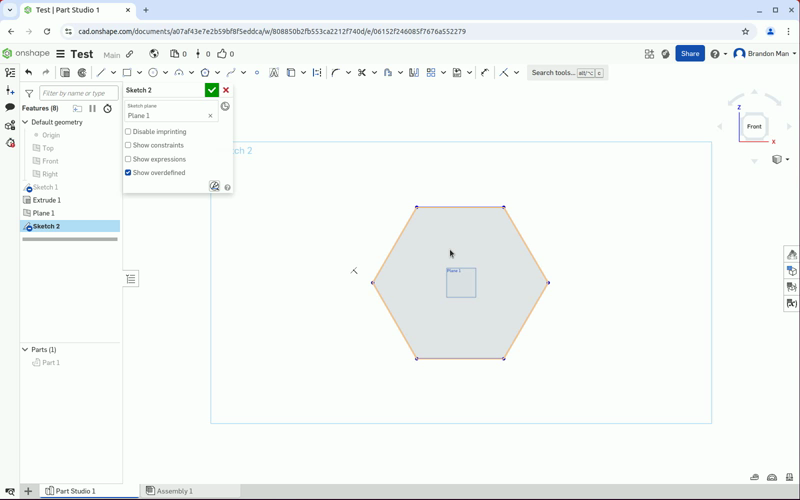
click(450, 249)
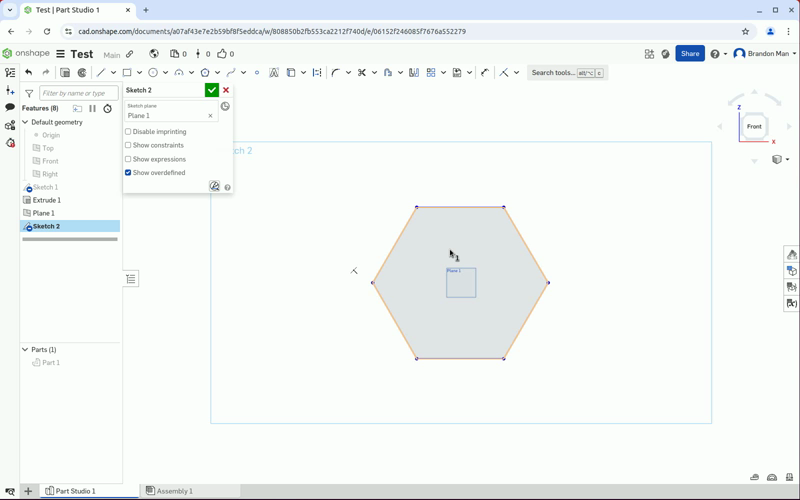
mouse_move(73, 352)
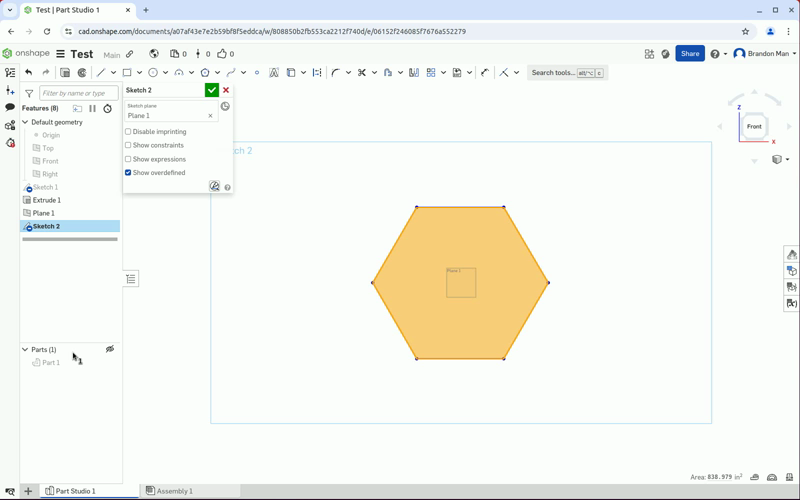
key(shift+y)
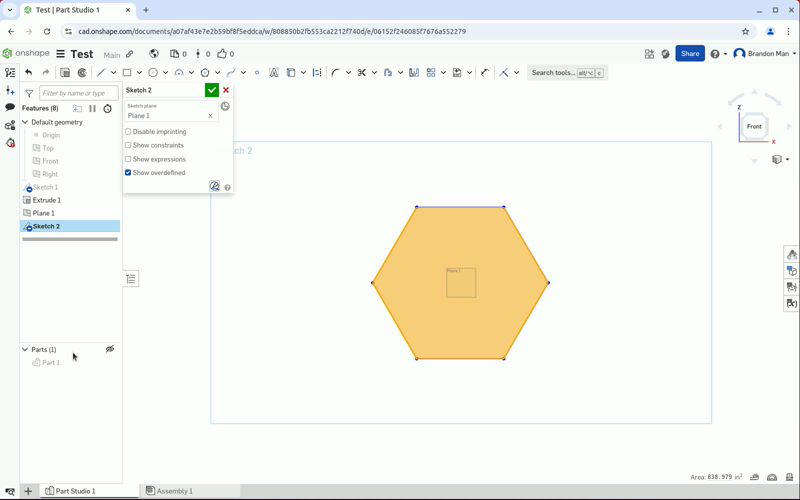
key(shift+e)
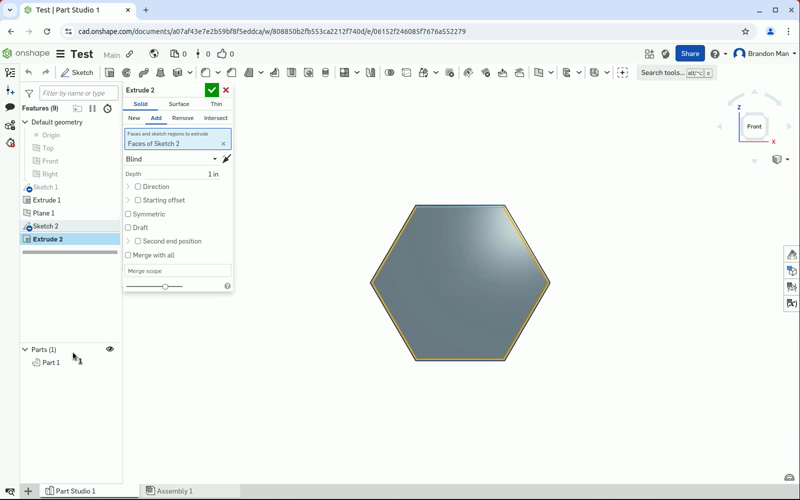
mouse_move(143, 106)
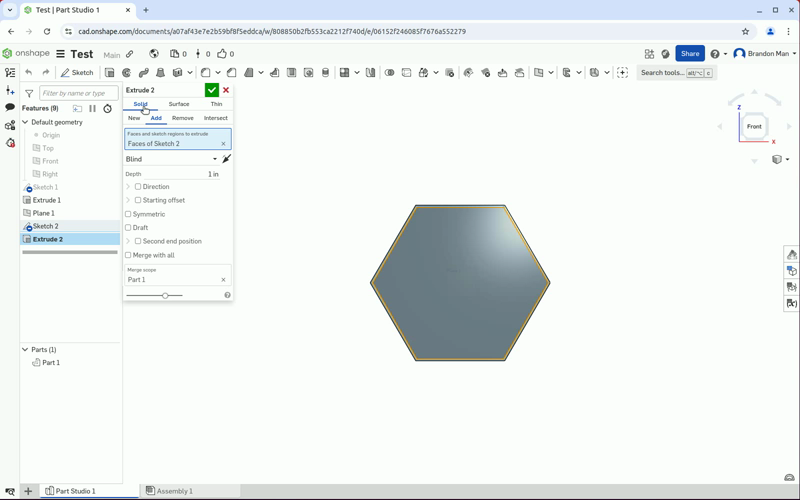
click(143, 106)
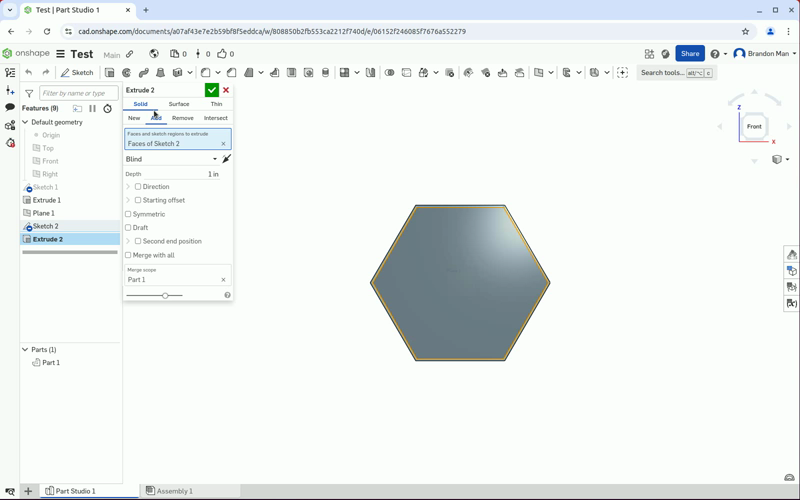
mouse_move(186, 120)
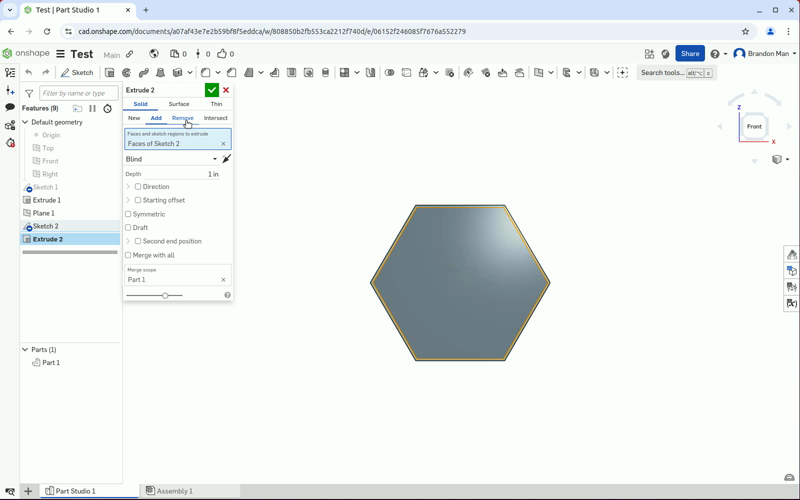
click(186, 120)
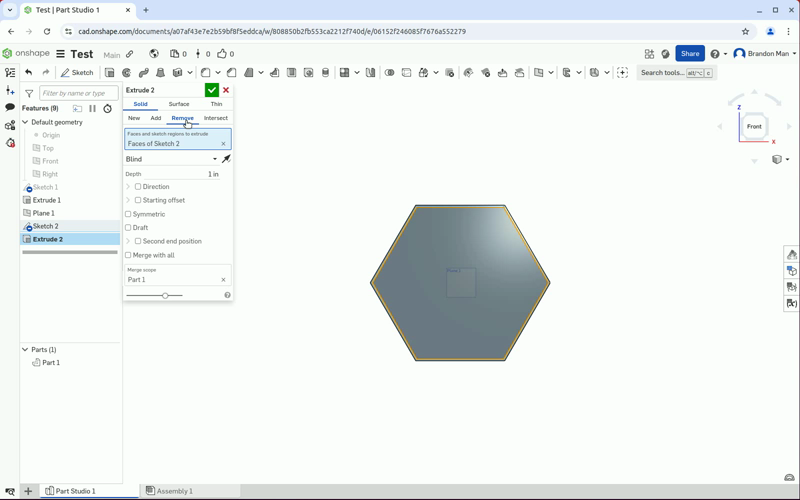
key(tab, 4)
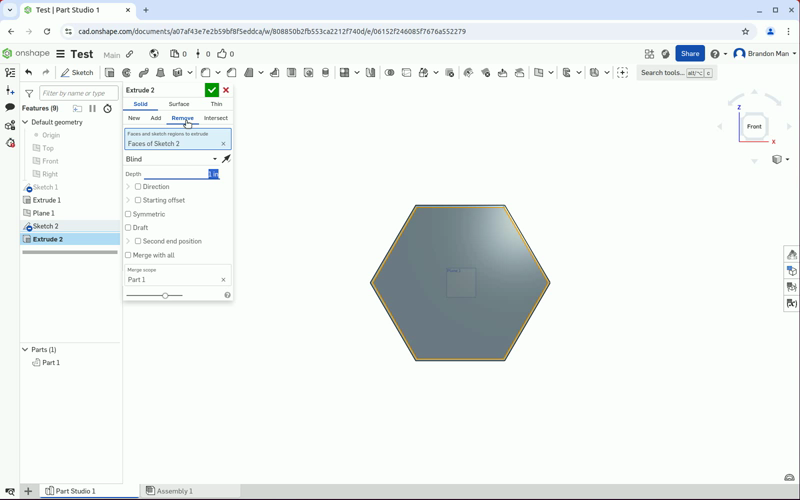
text(22.627)
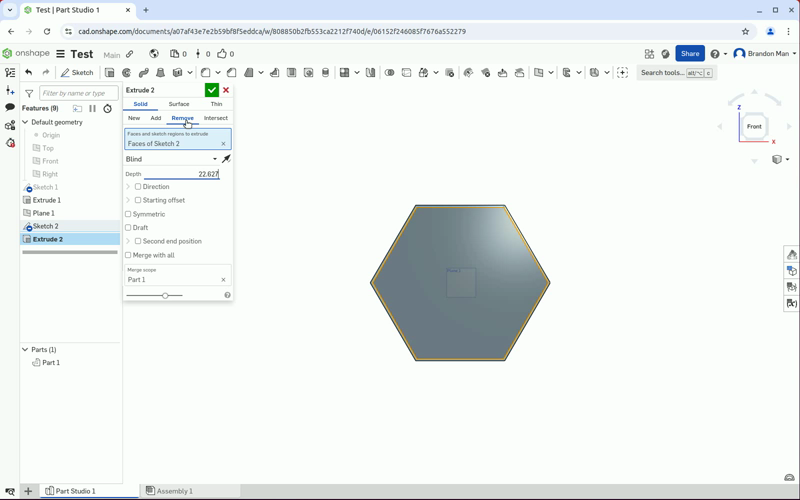
key(tab, 6)
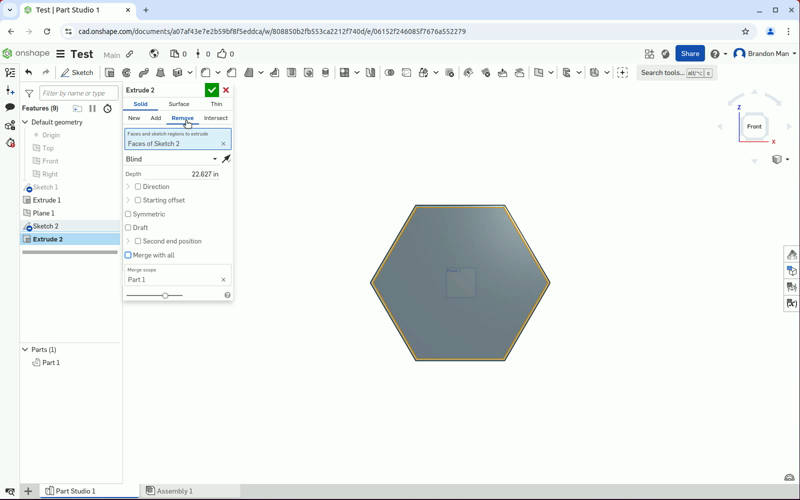
key(space)
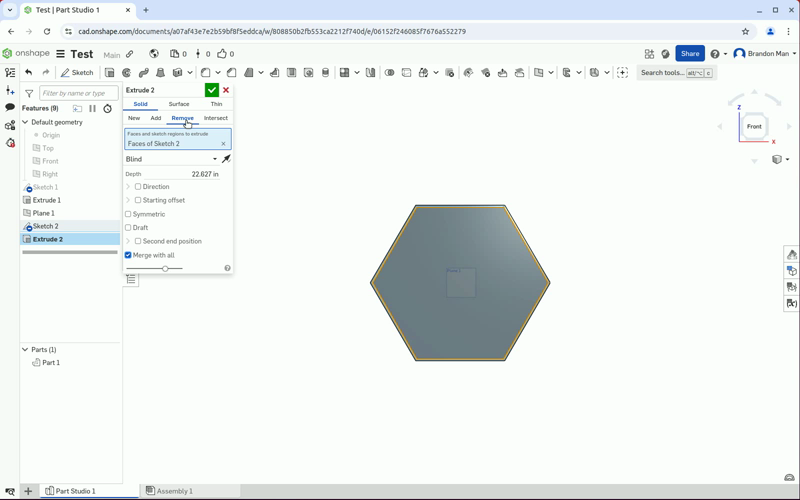
key(enter)
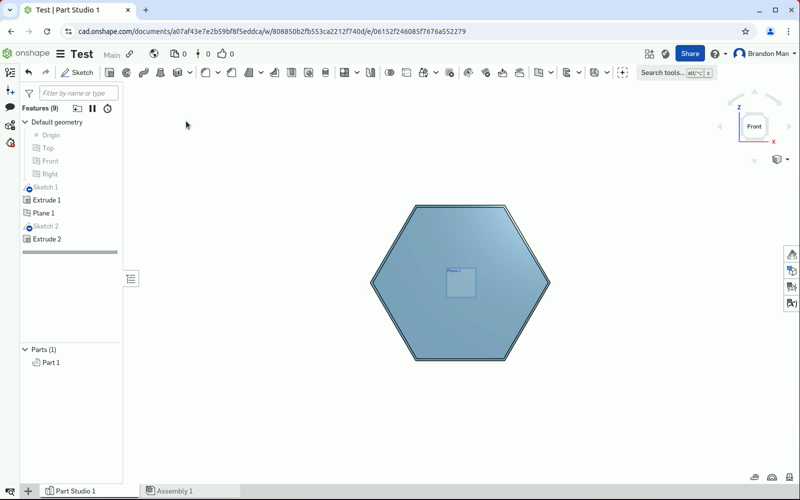
key(shift+h)
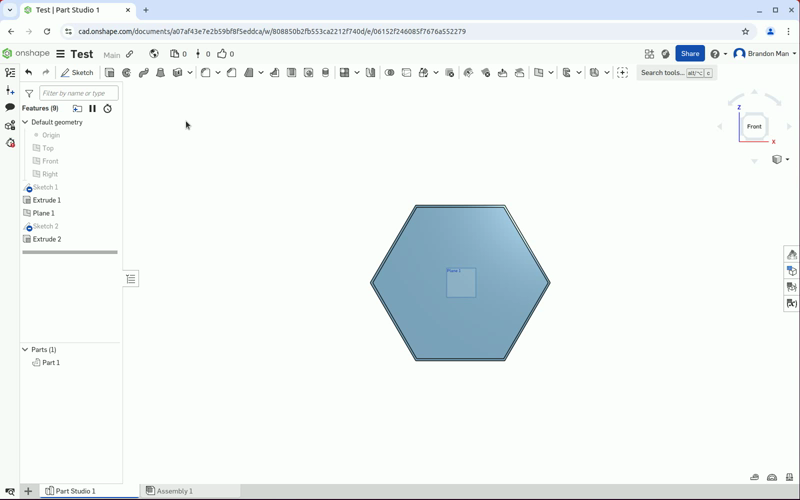
key(shift+h)
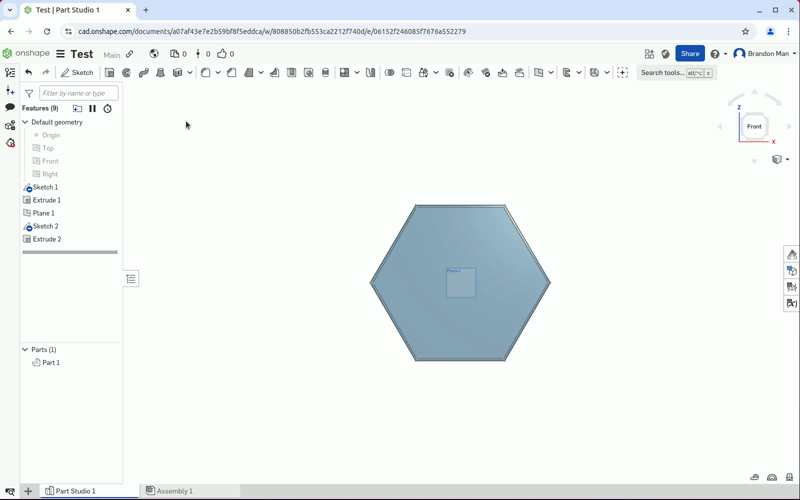
key(shift+7)
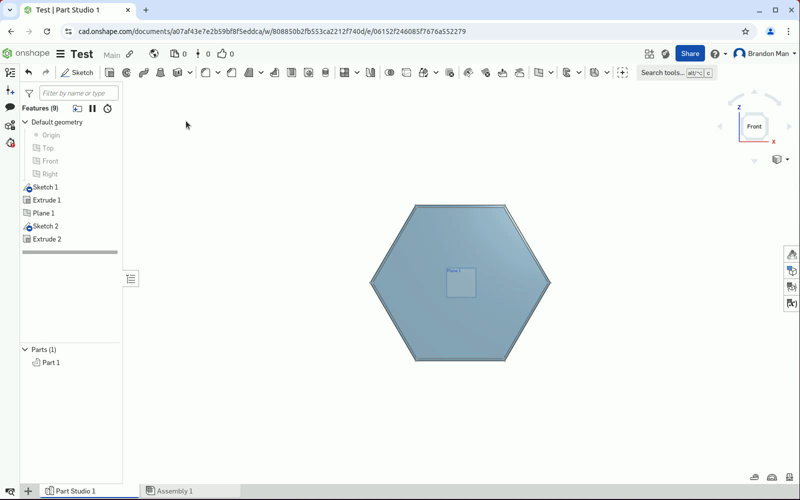
key(left, 2)
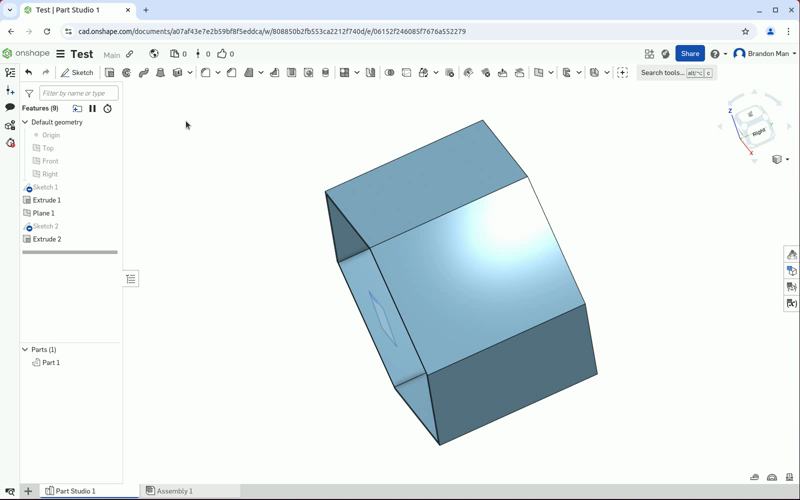
key(down, 2)
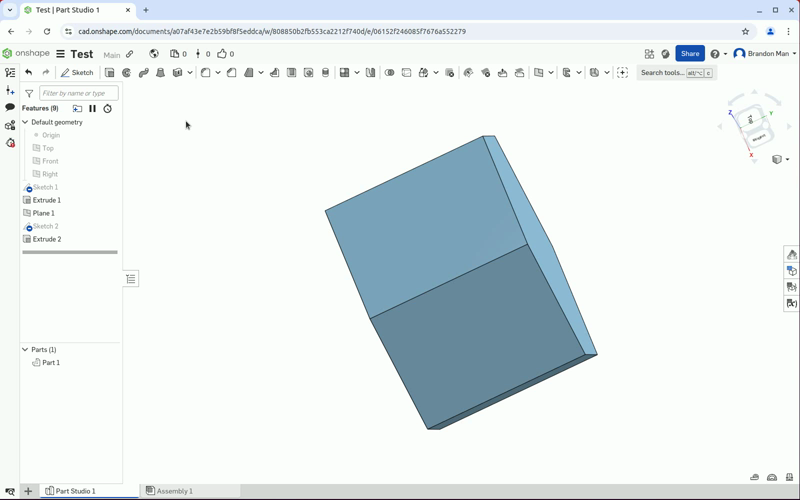
key(up, 2)
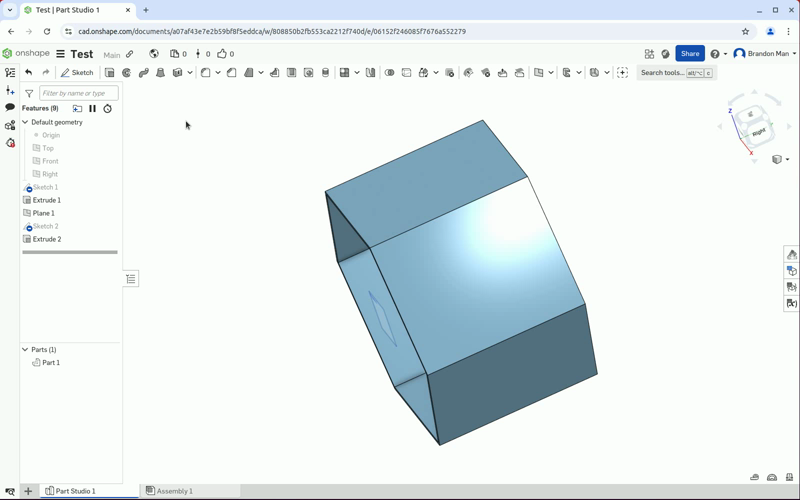
key(right, 2)
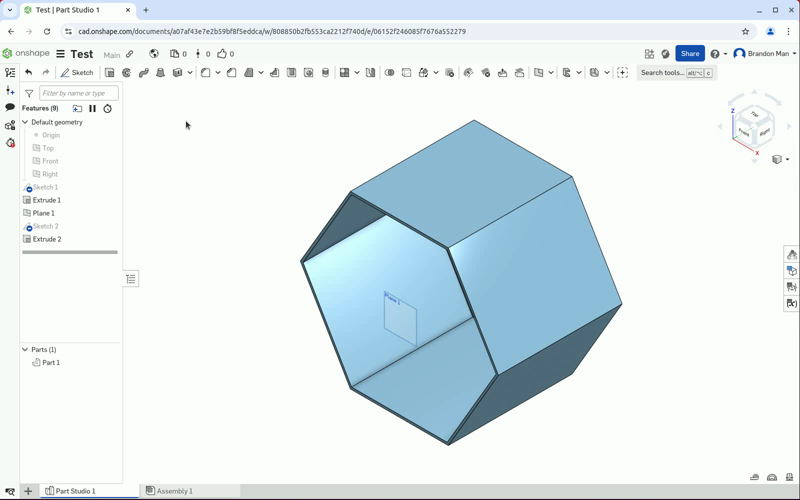
mouse_move(73, 189)
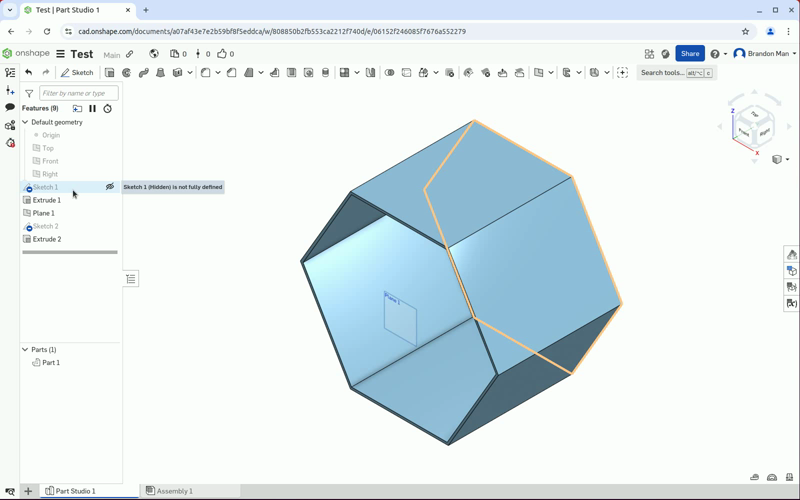
click(73, 189)